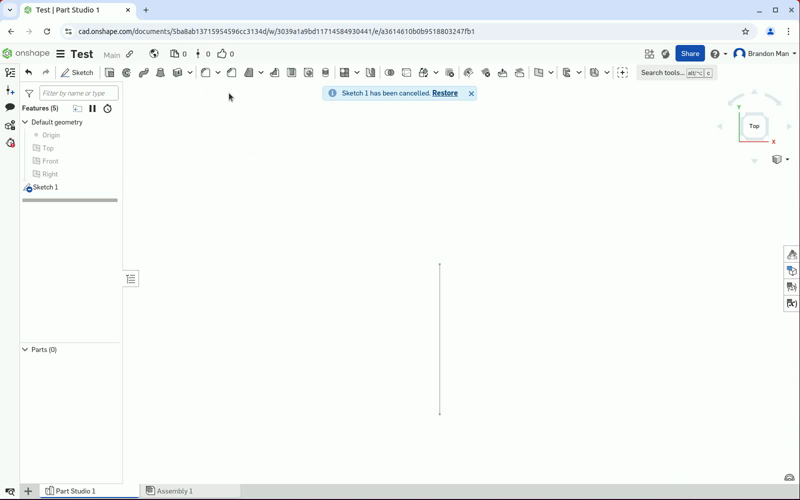
key(shift+h)
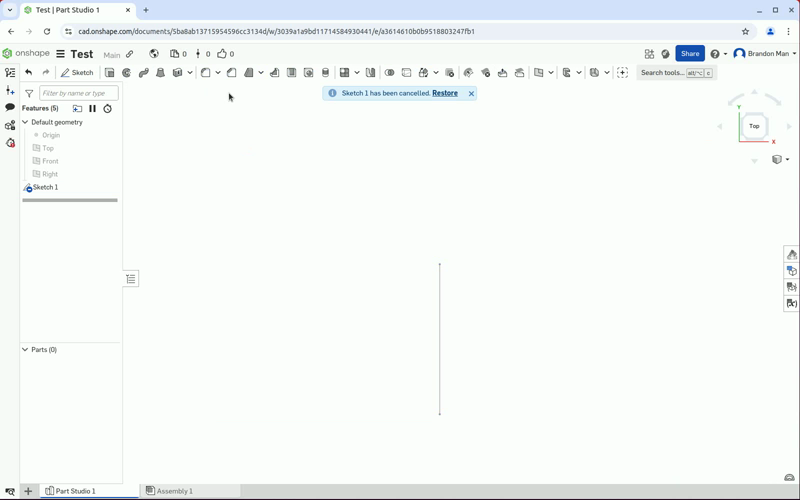
key(shift+s)
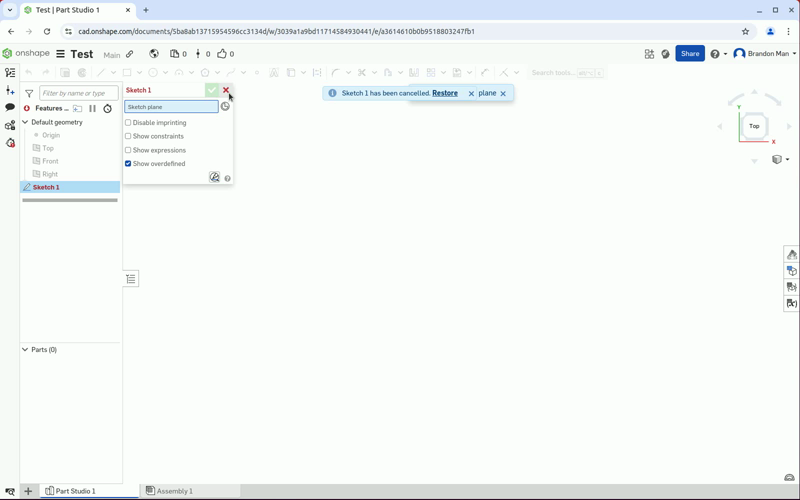
mouse_move(73, 150)
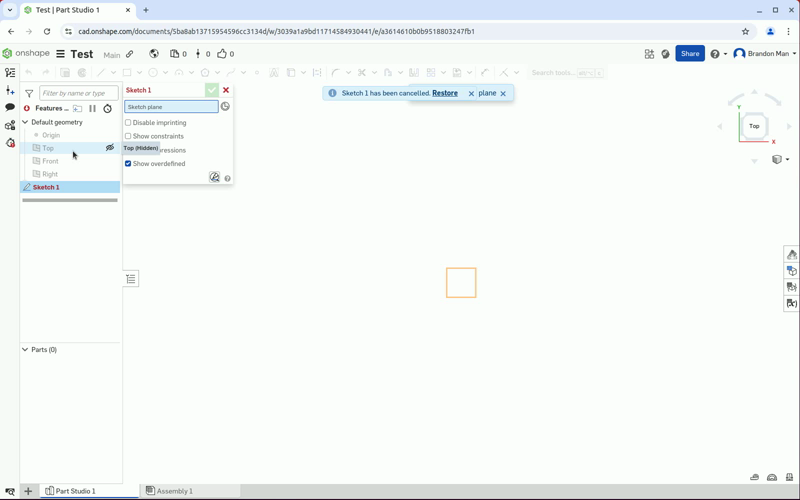
click(73, 150)
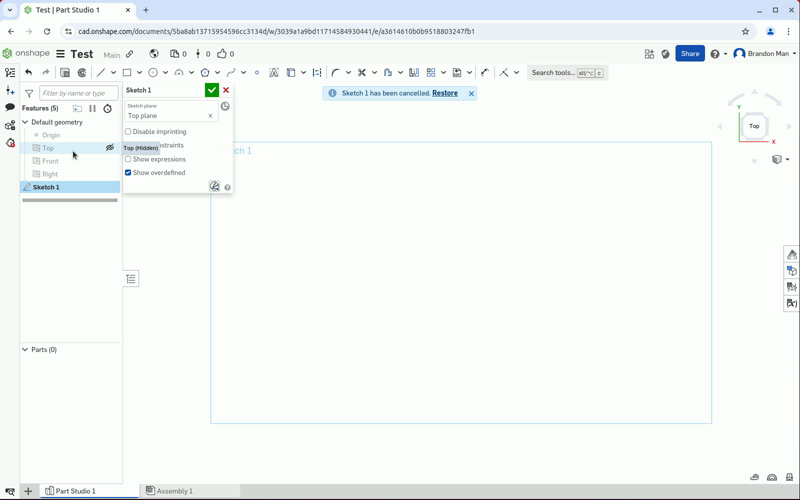
mouse_move(73, 352)
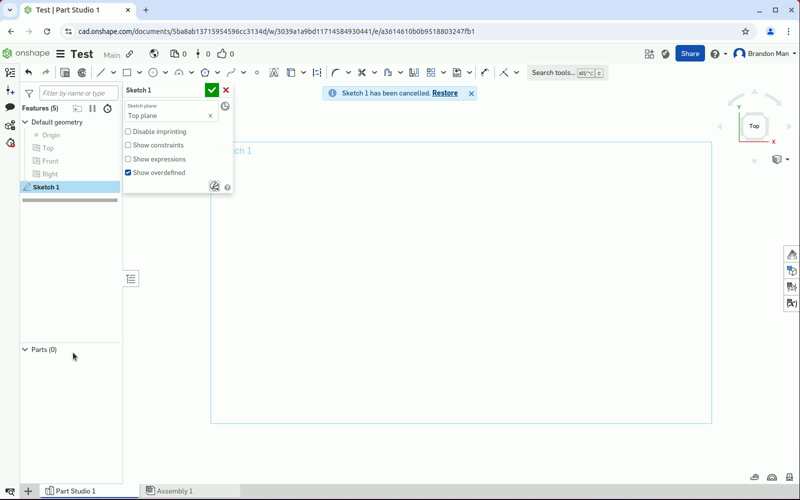
key(y)
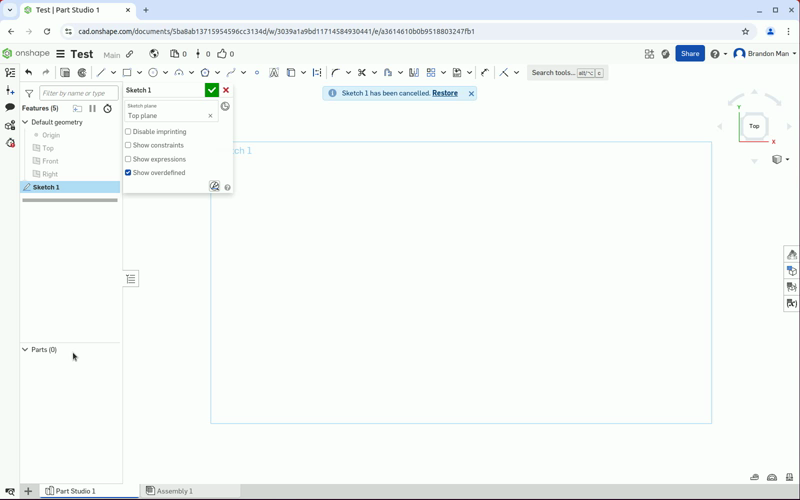
key(l)
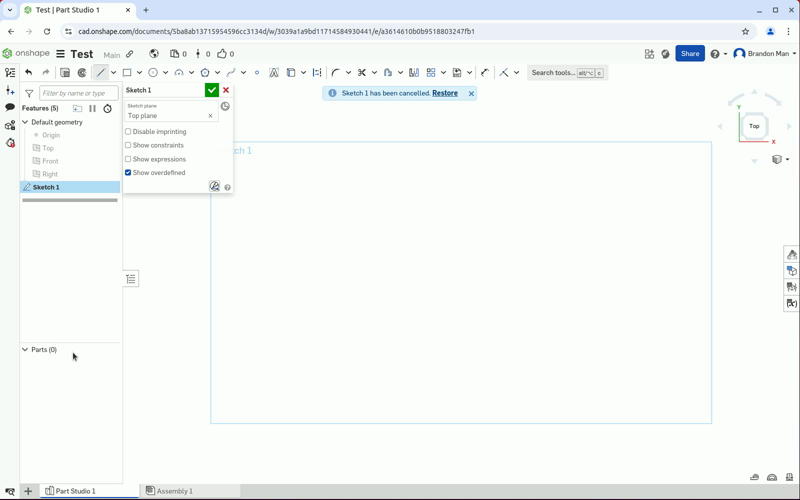
key_down(shift)
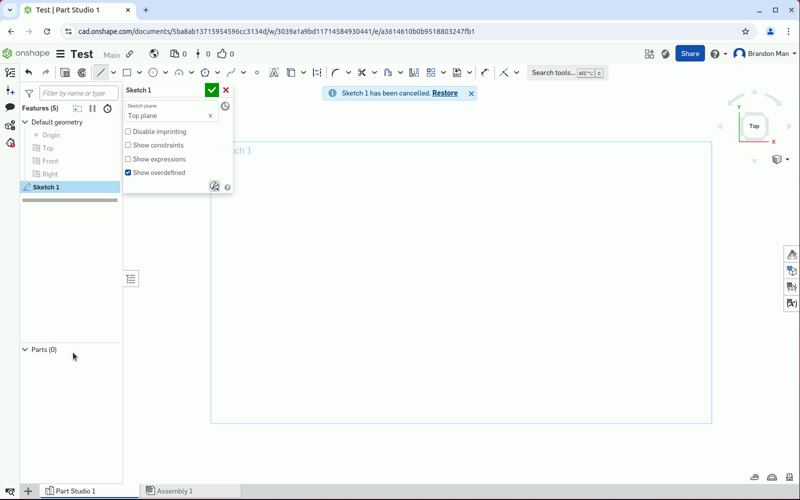
mouse_move(460, 282)
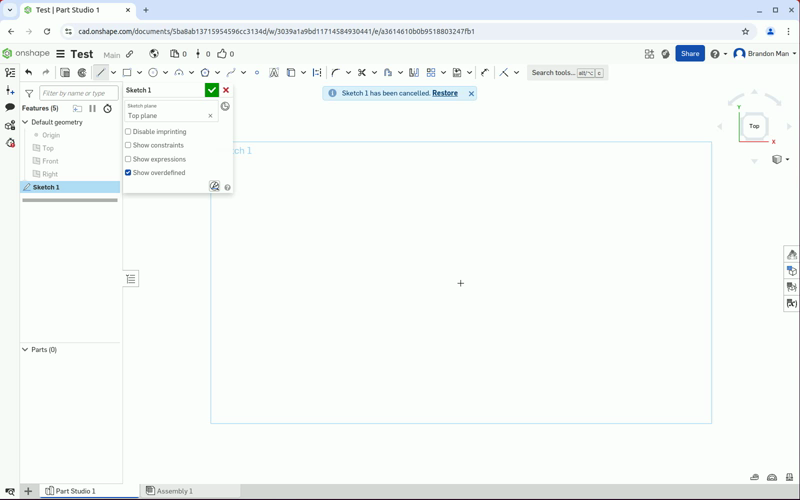
click(460, 282)
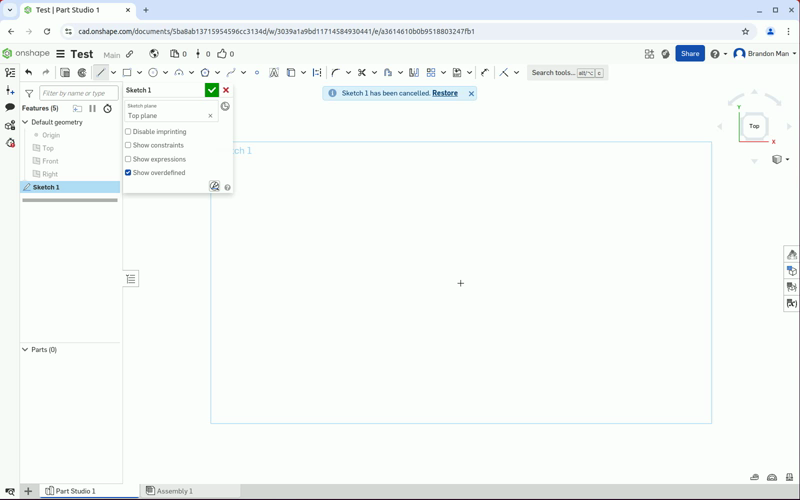
key_up(shift)
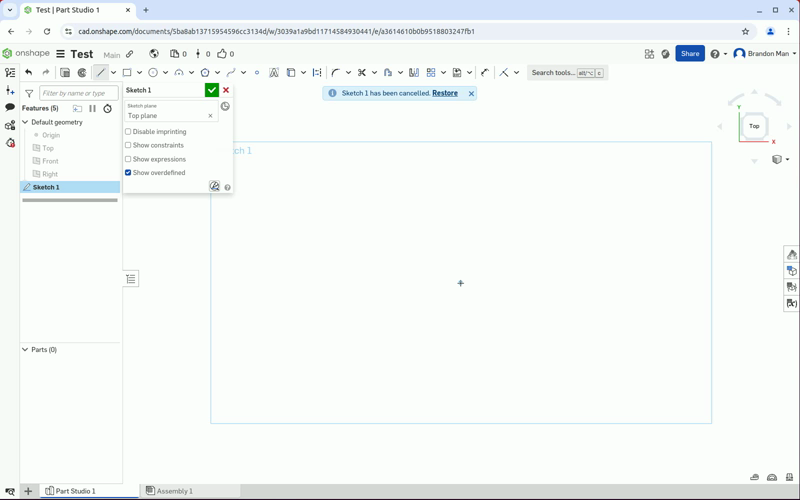
key_down(shift)
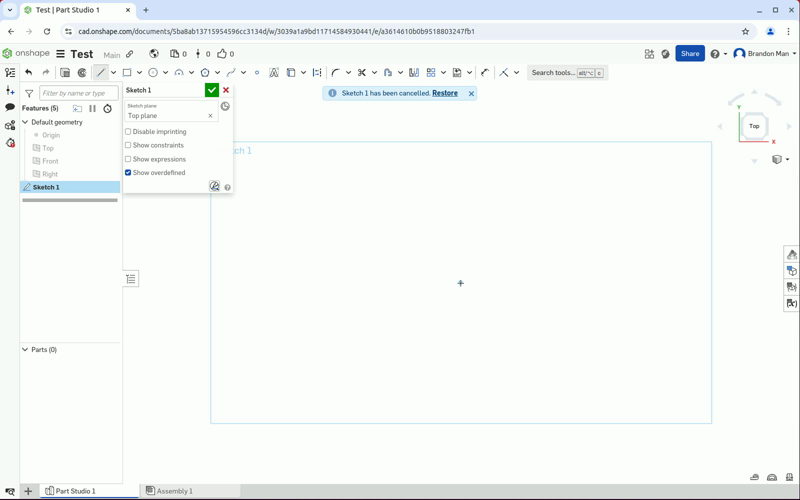
mouse_move(490, 282)
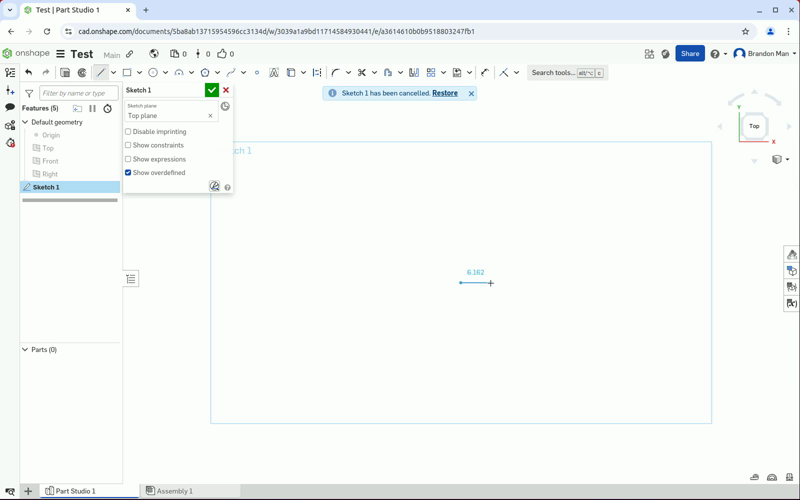
mouse_move(517, 282)
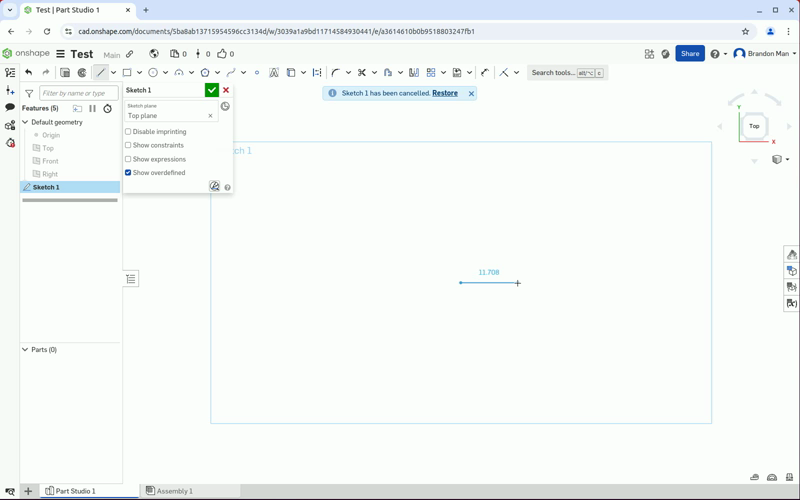
click(517, 282)
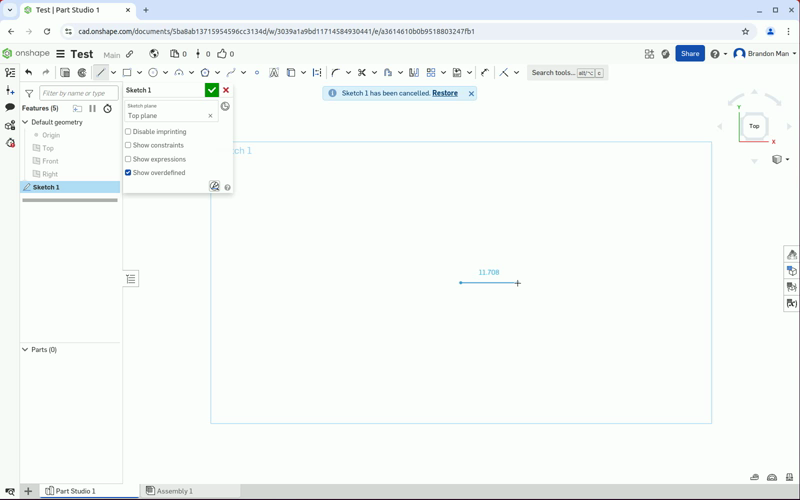
key_up(shift)
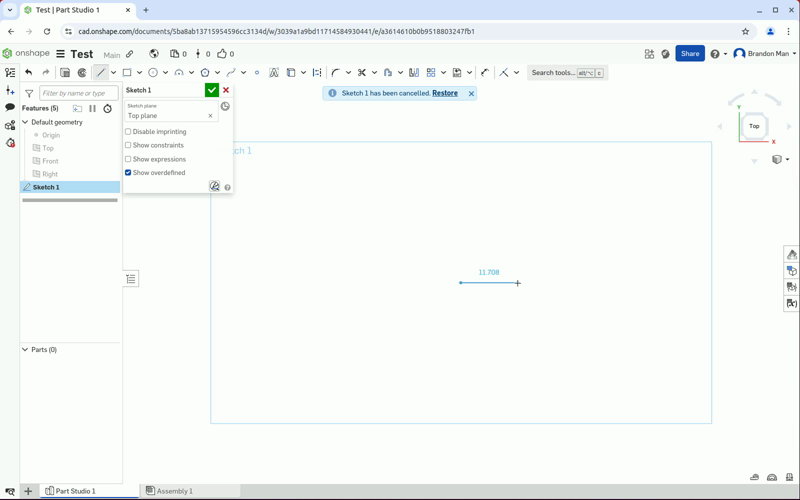
key_down(shift)
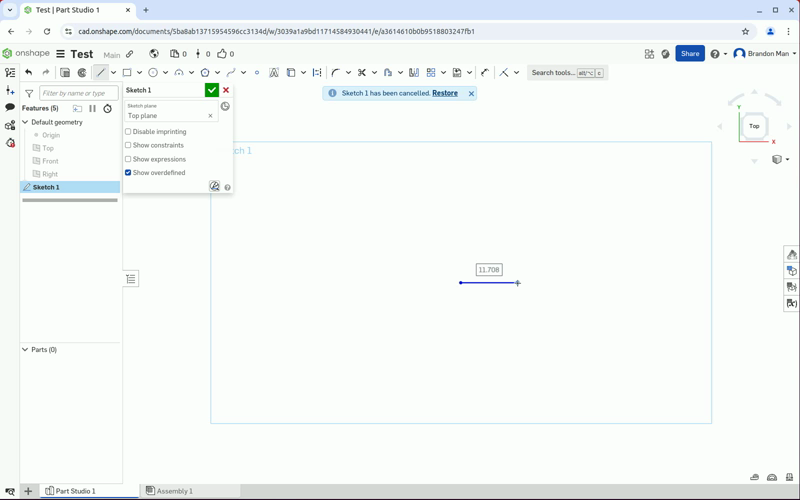
mouse_move(547, 282)
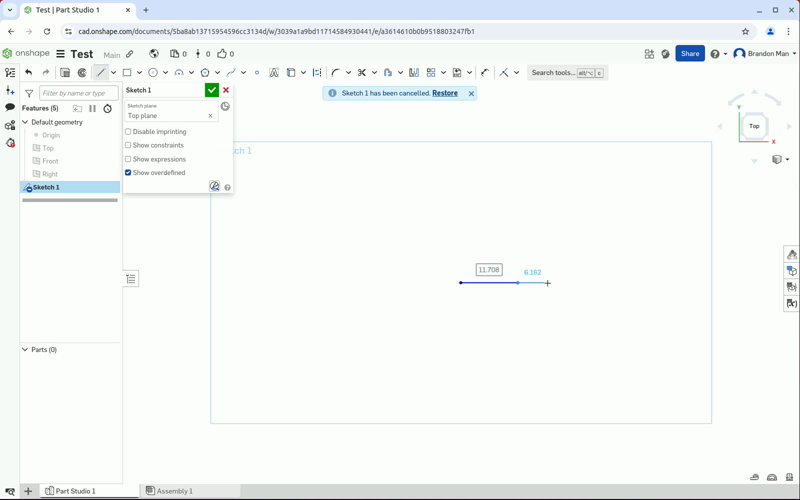
mouse_move(517, 226)
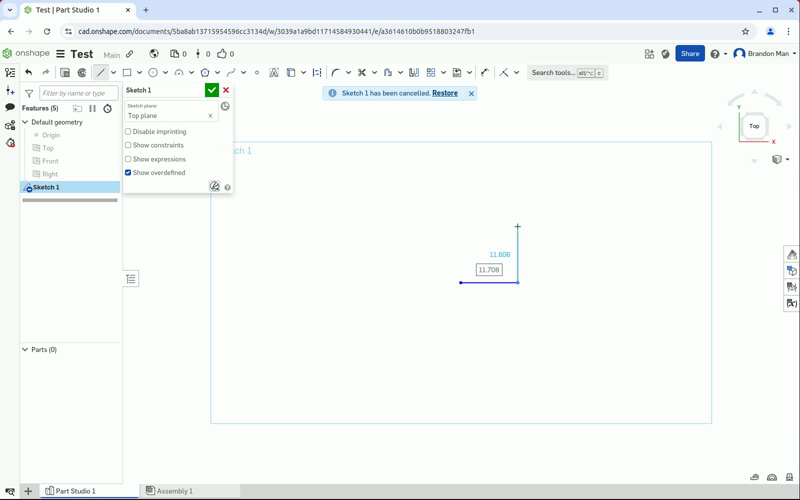
click(517, 226)
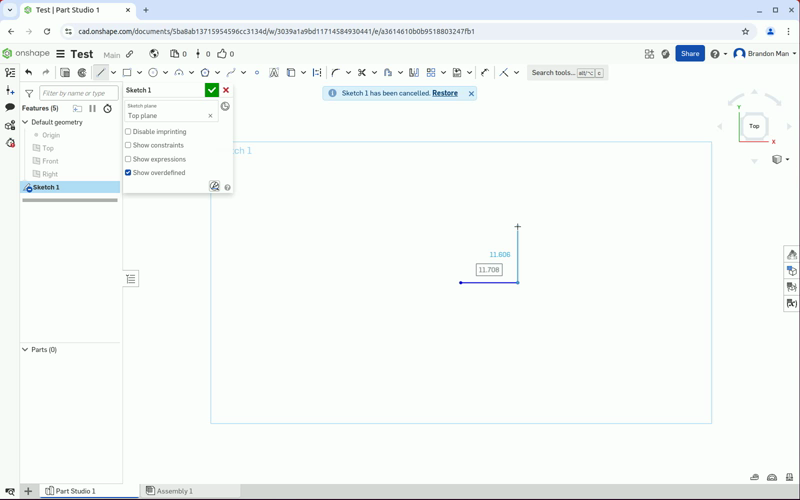
key_up(shift)
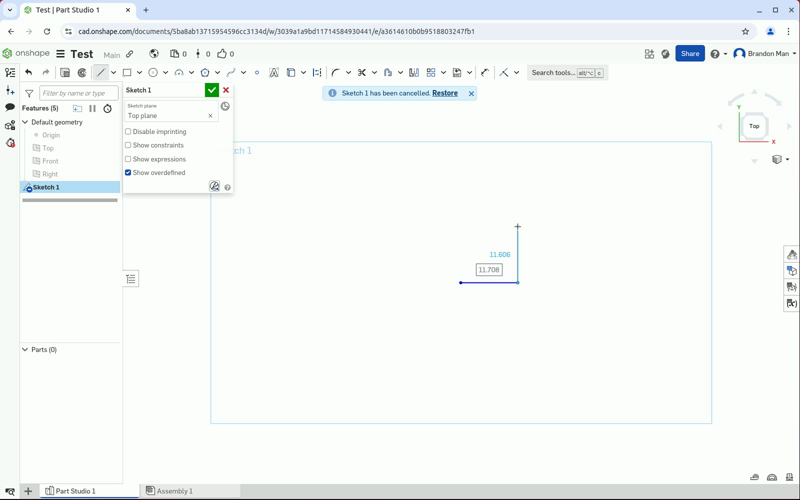
key_down(shift)
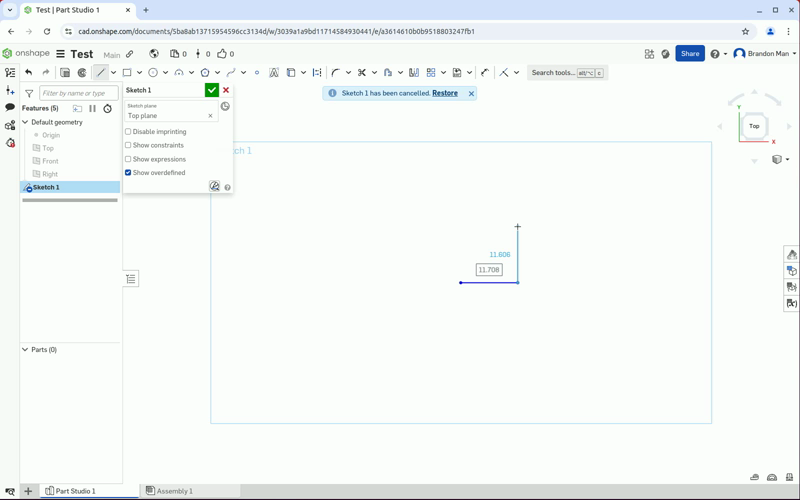
mouse_move(547, 226)
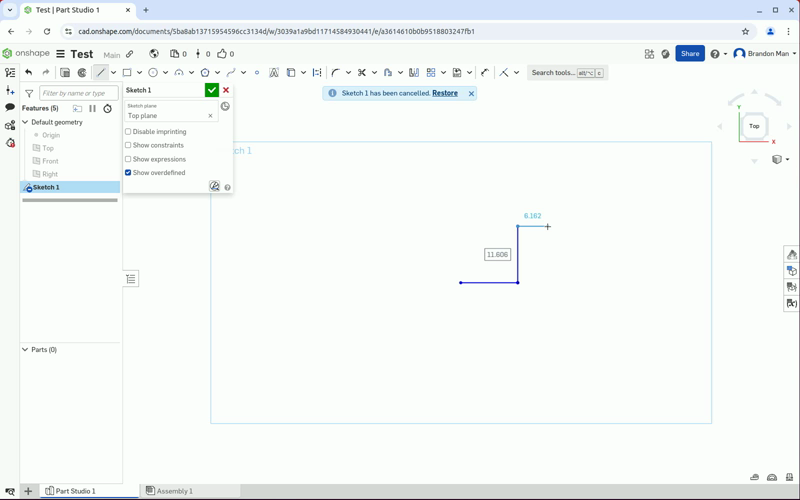
mouse_move(460, 226)
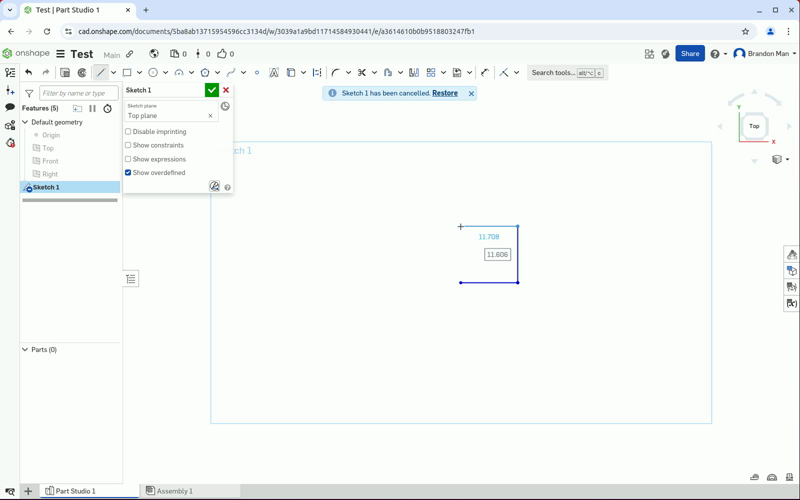
click(460, 226)
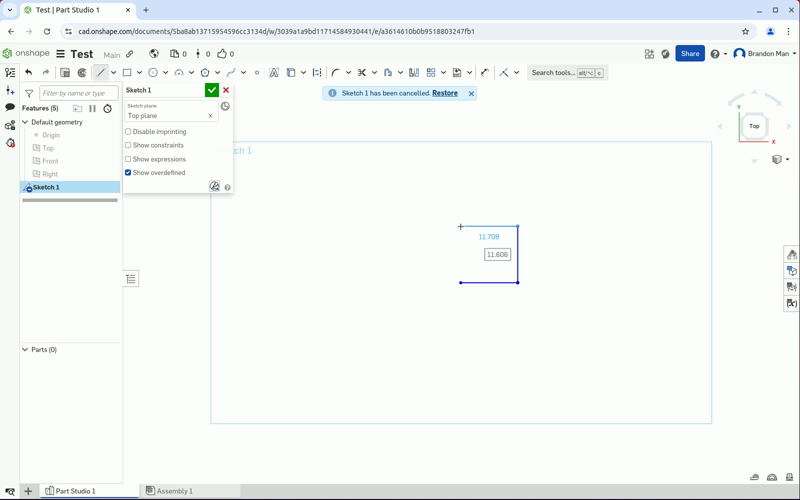
key_up(shift)
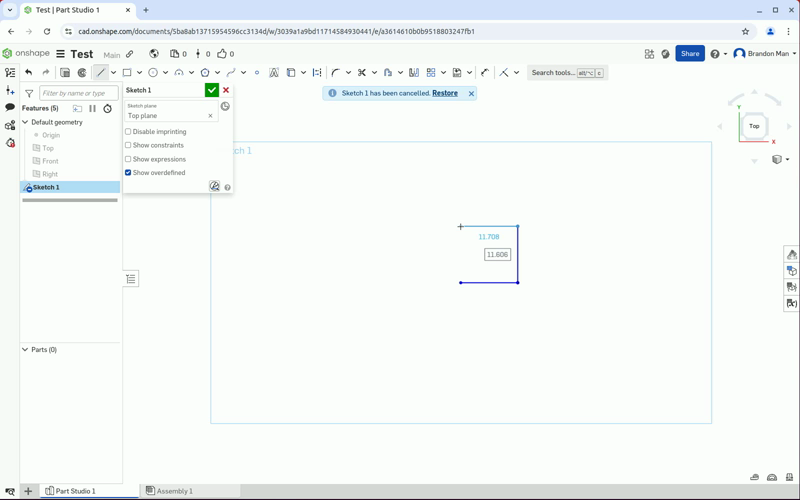
mouse_move(490, 226)
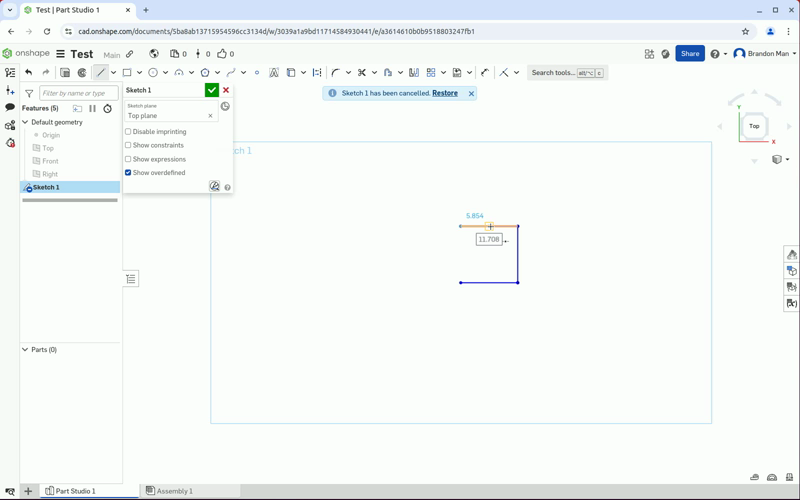
key_down(shift)
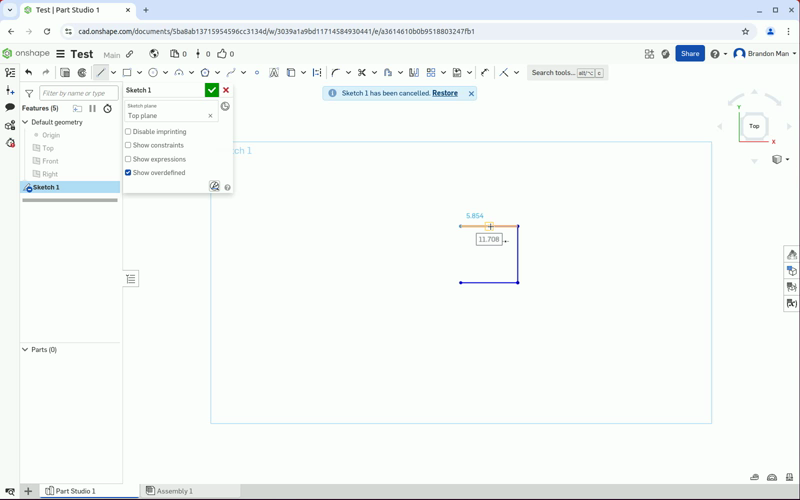
mouse_move(460, 282)
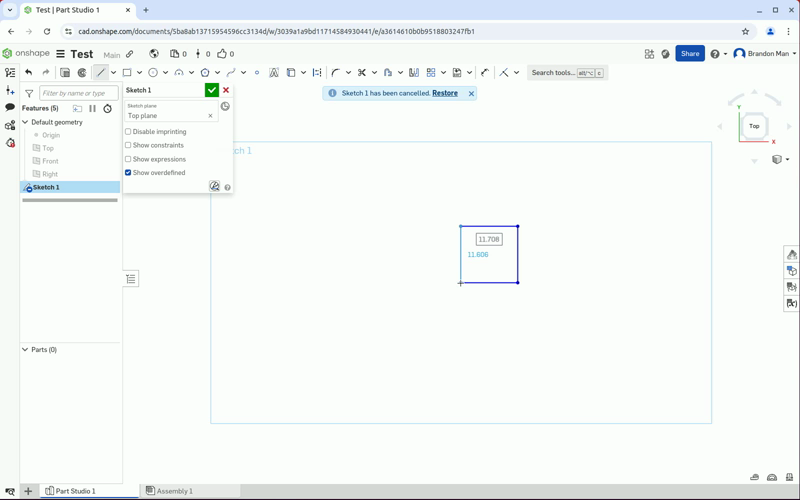
key_up(shift)
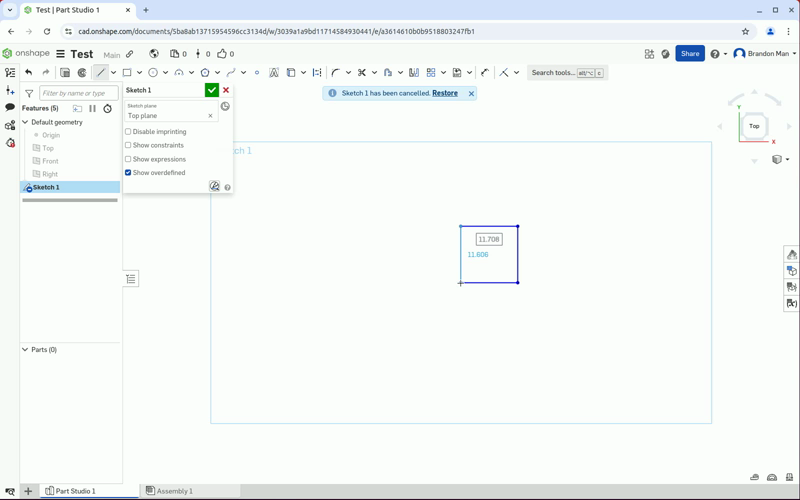
click(460, 282)
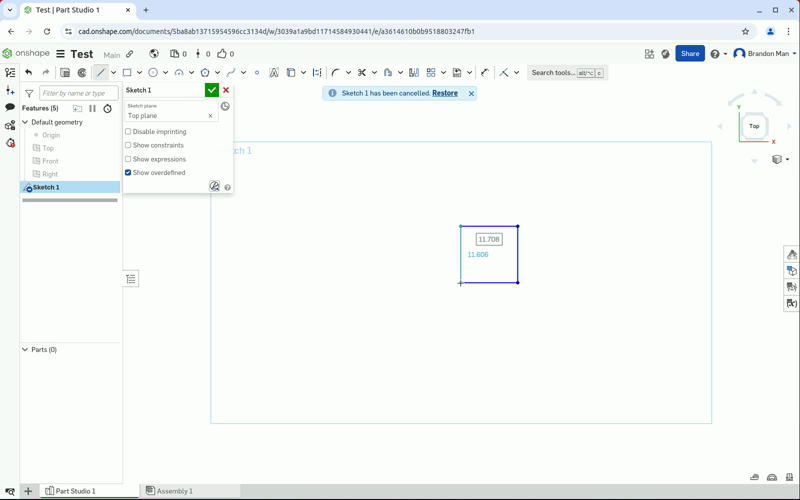
key(esc)
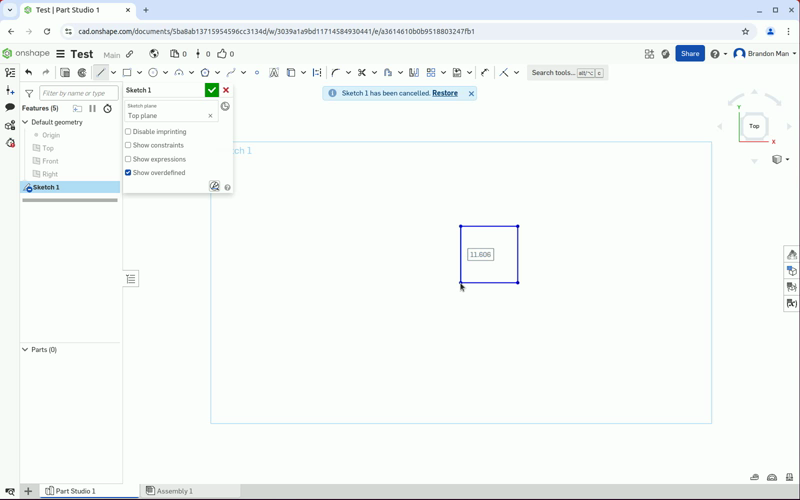
mouse_move(473, 278)
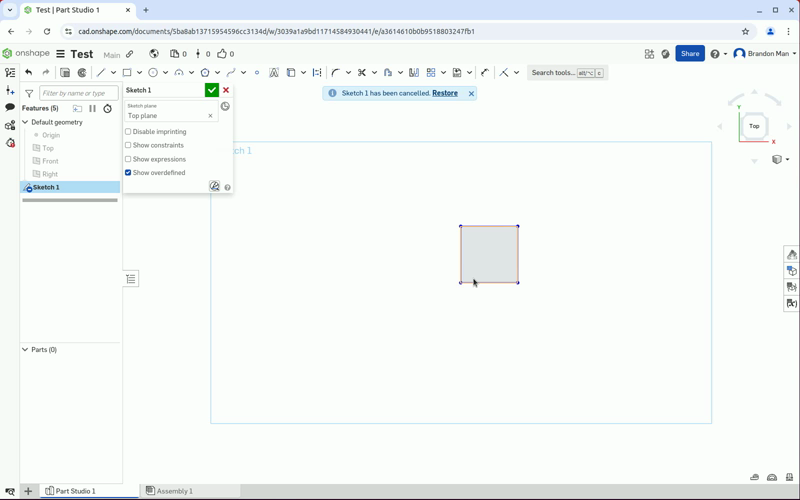
click(473, 278)
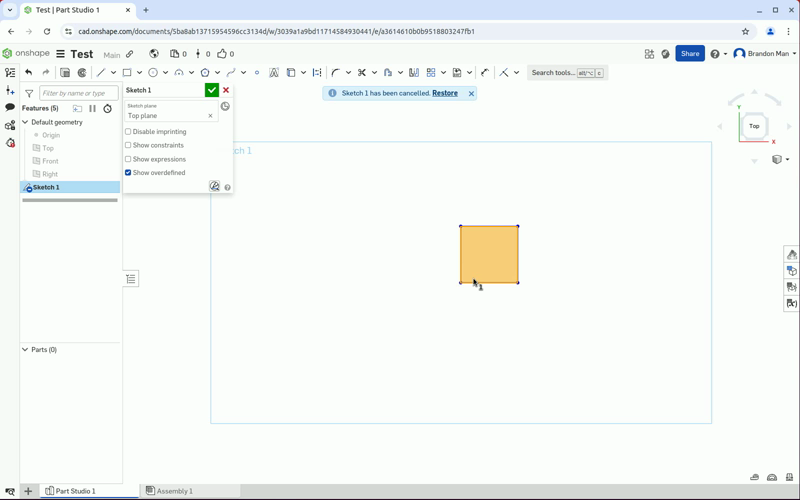
mouse_move(73, 352)
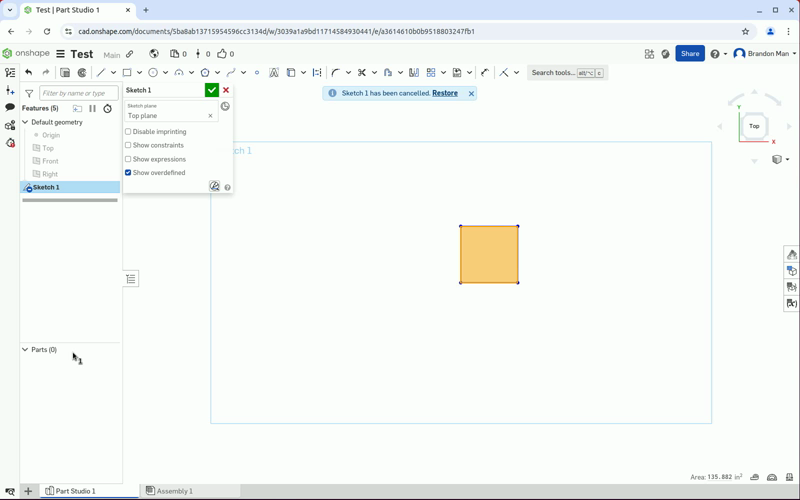
key(shift+y)
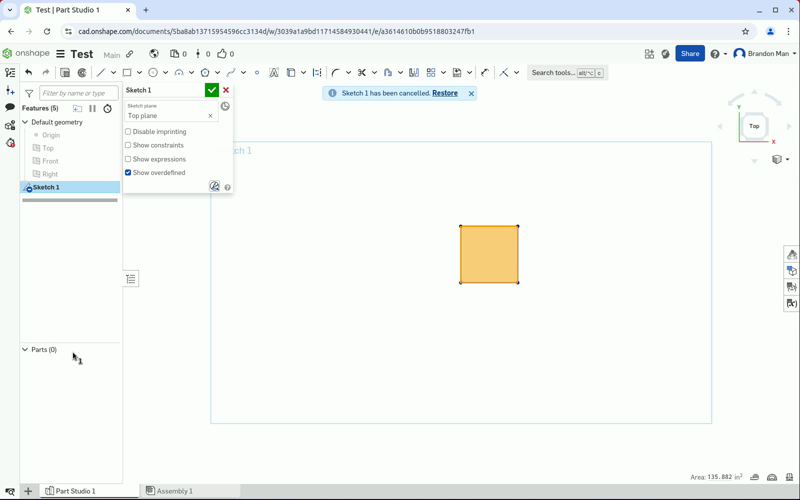
key(shift+e)
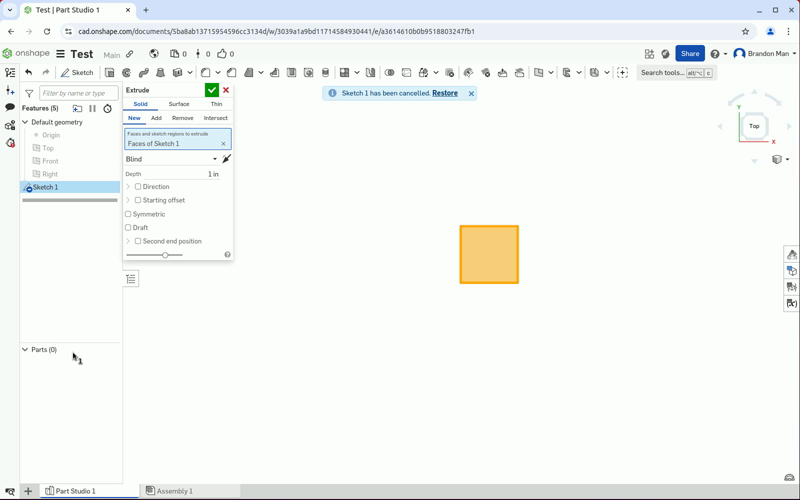
mouse_move(143, 106)
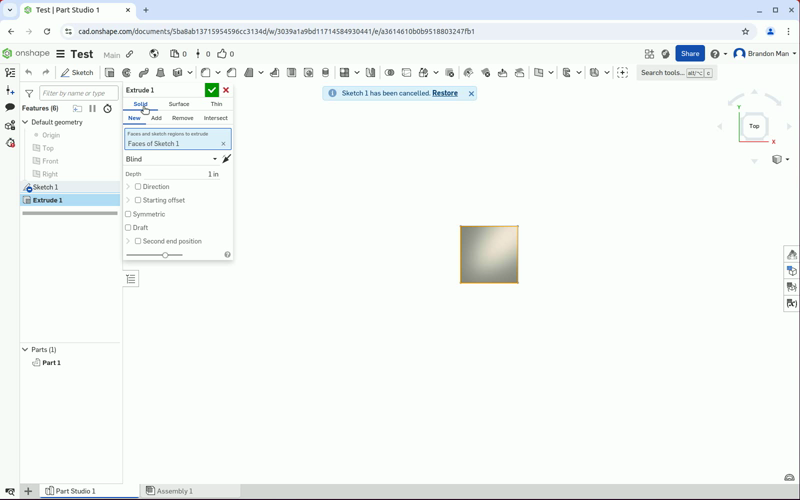
click(143, 106)
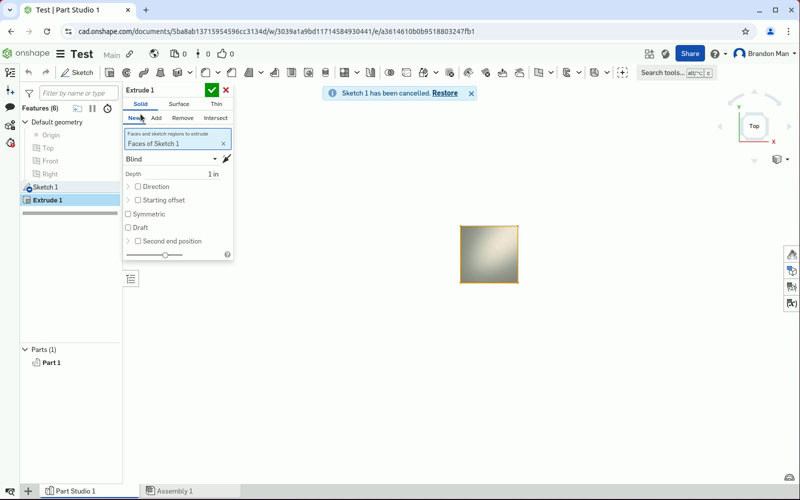
mouse_move(137, 120)
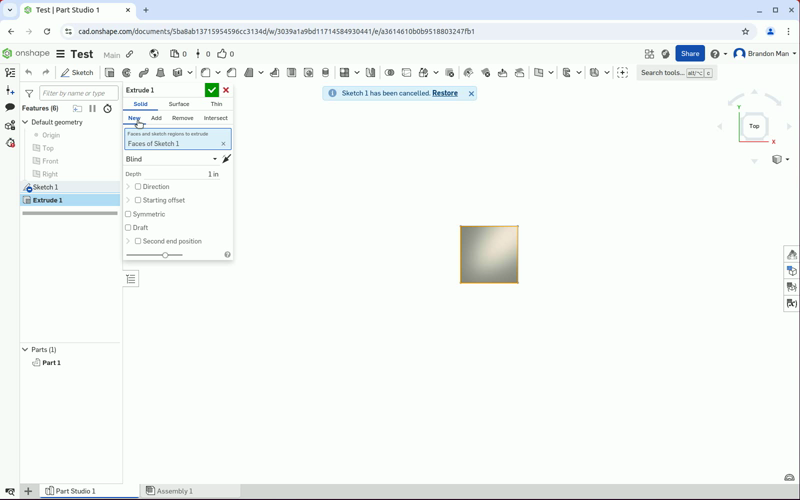
click(137, 120)
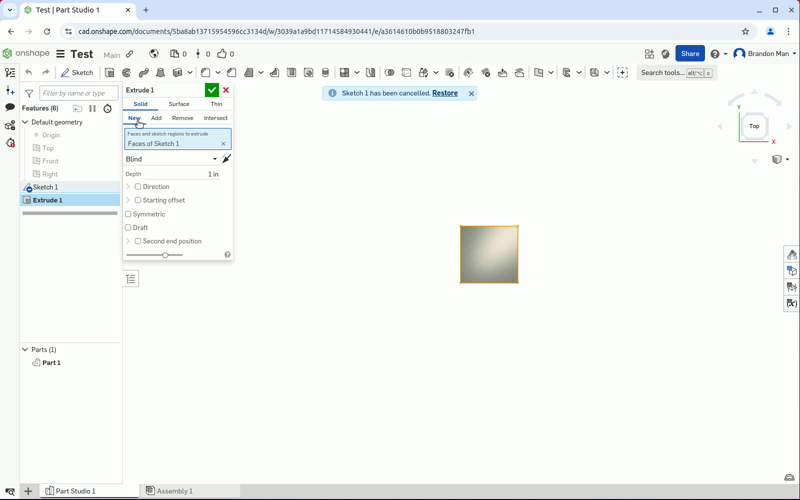
key(tab, 4)
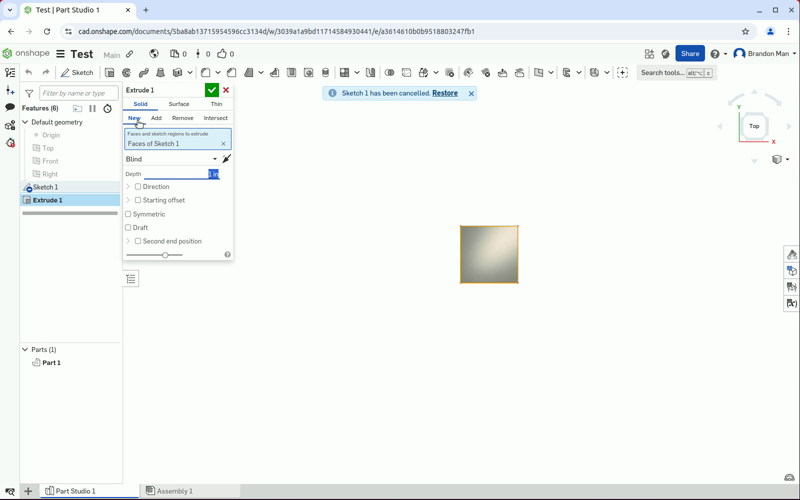
text(5.777)
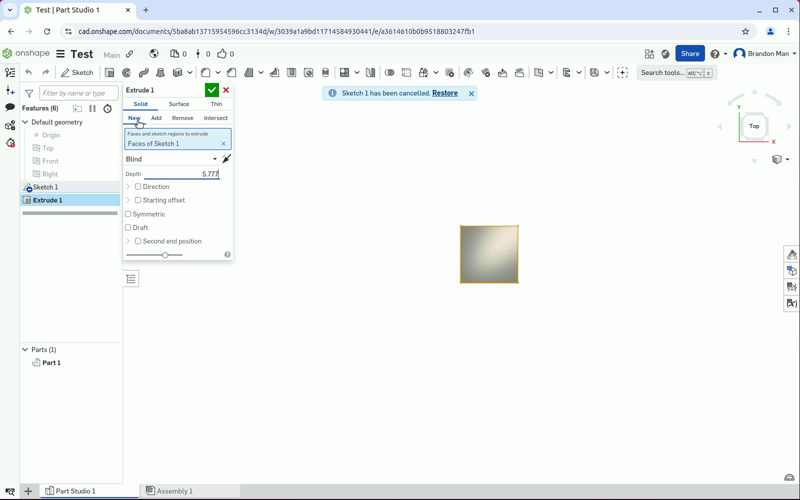
key(enter)
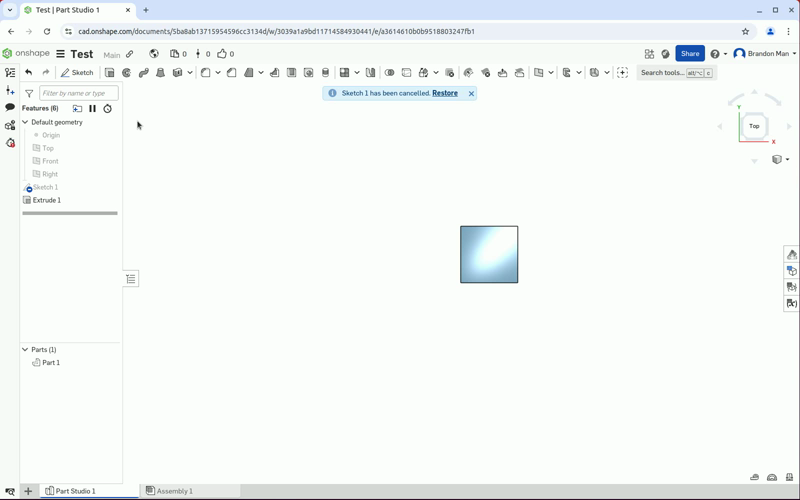
key(shift+h)
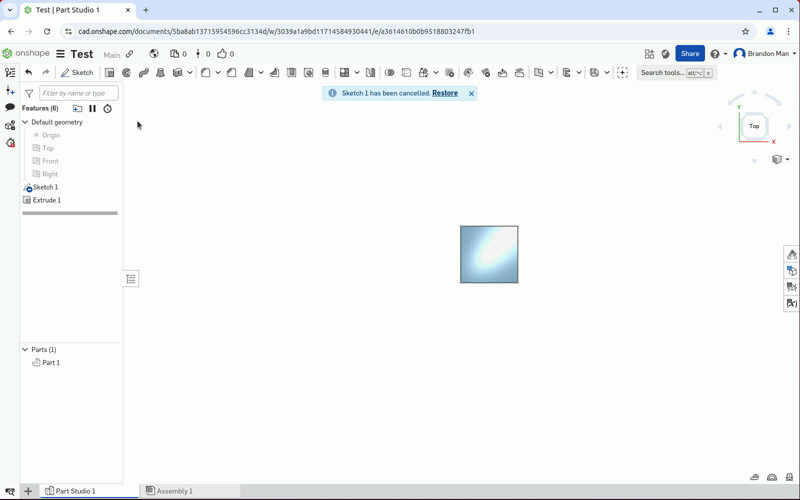
key(shift+h)
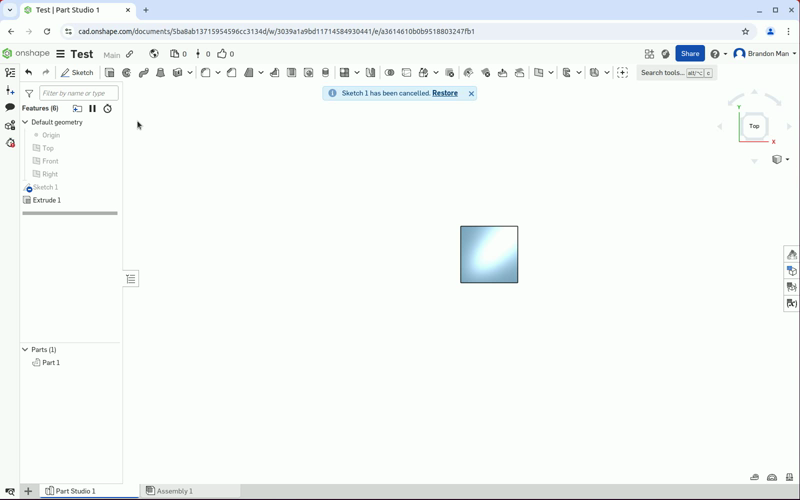
mouse_move(73, 189)
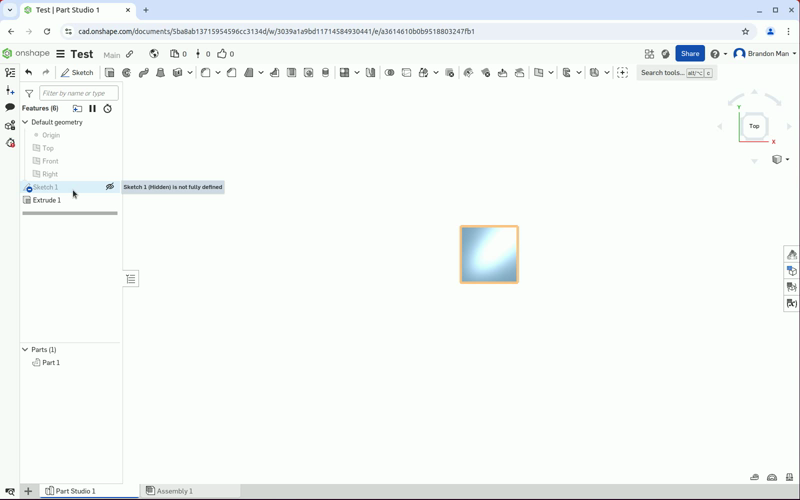
click(73, 189)
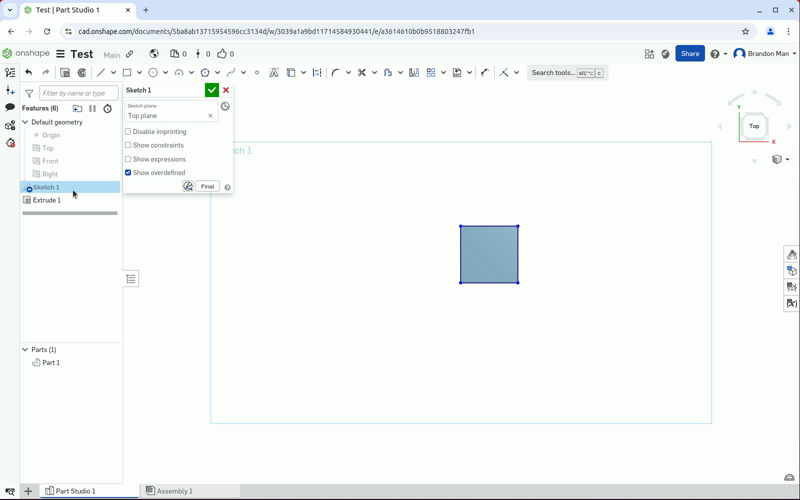
mouse_move(229, 92)
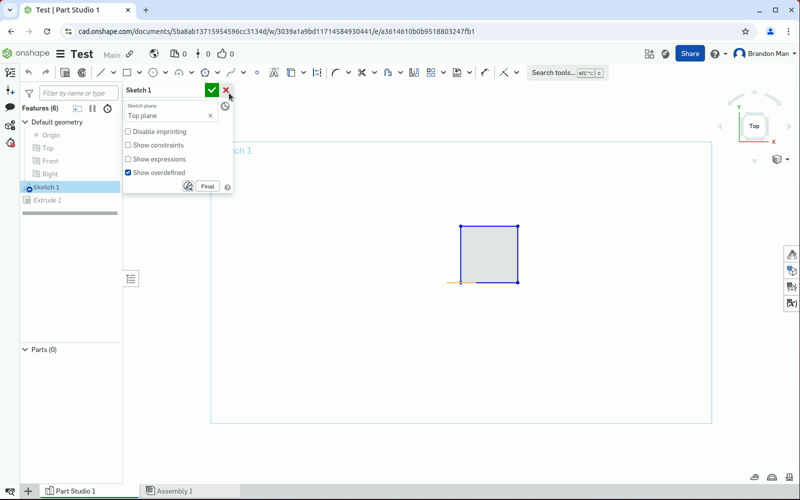
click(229, 92)
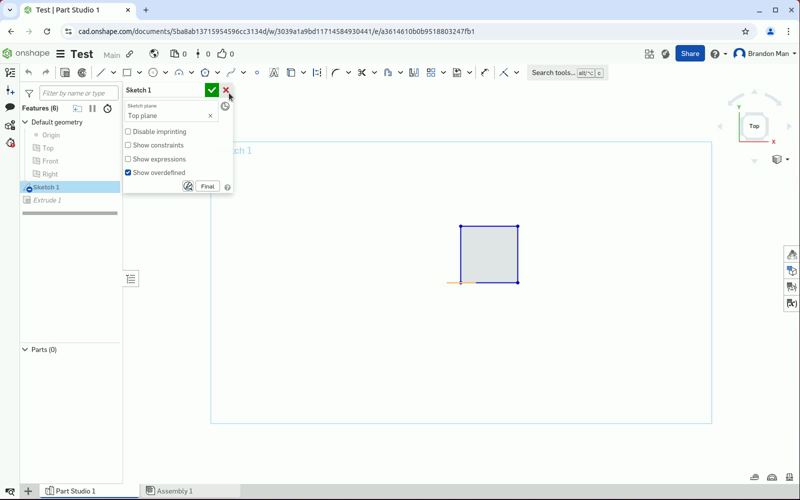
key(shift+s)
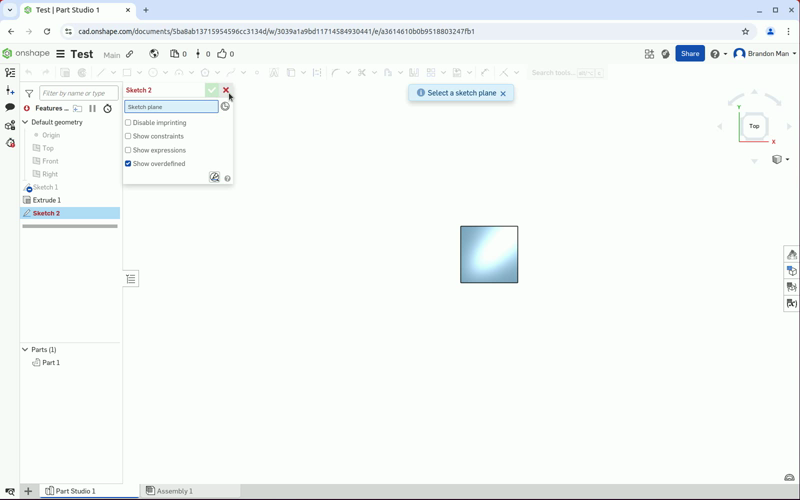
mouse_move(73, 150)
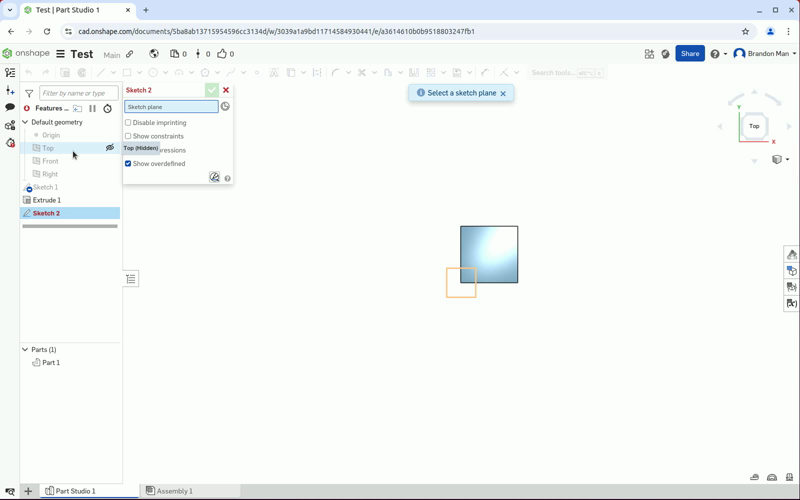
click(73, 150)
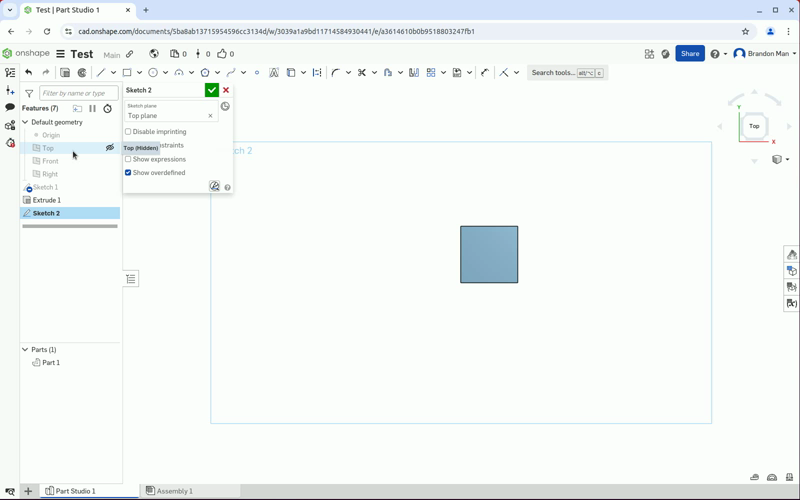
mouse_move(73, 352)
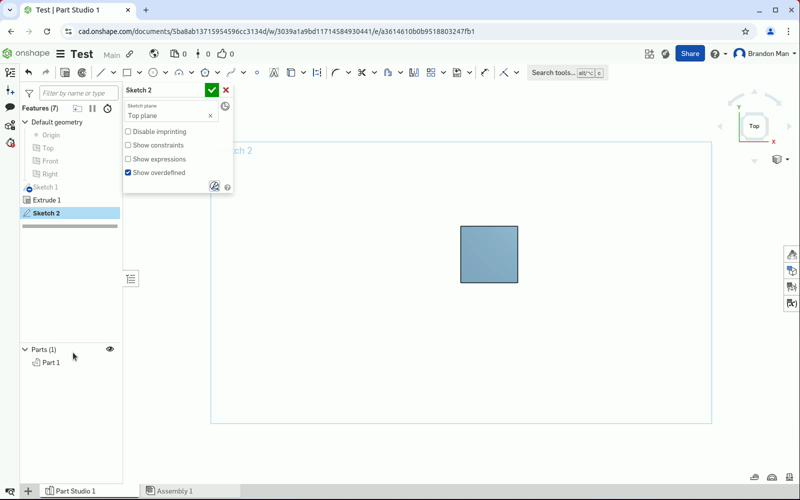
key(y)
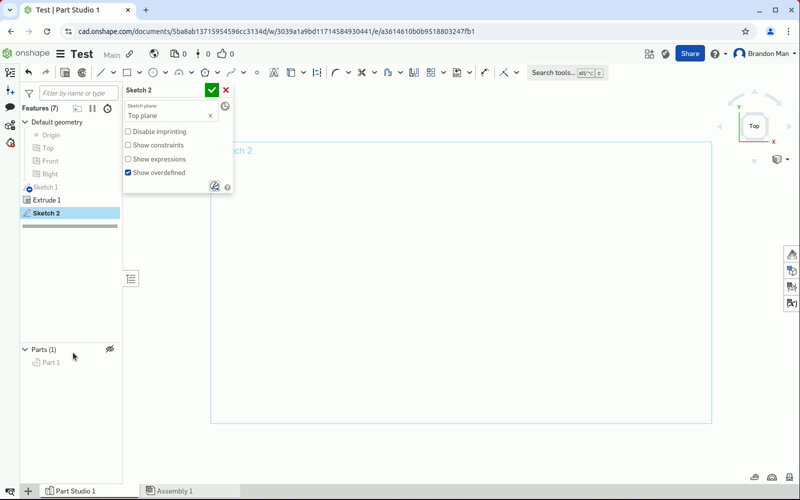
key(l)
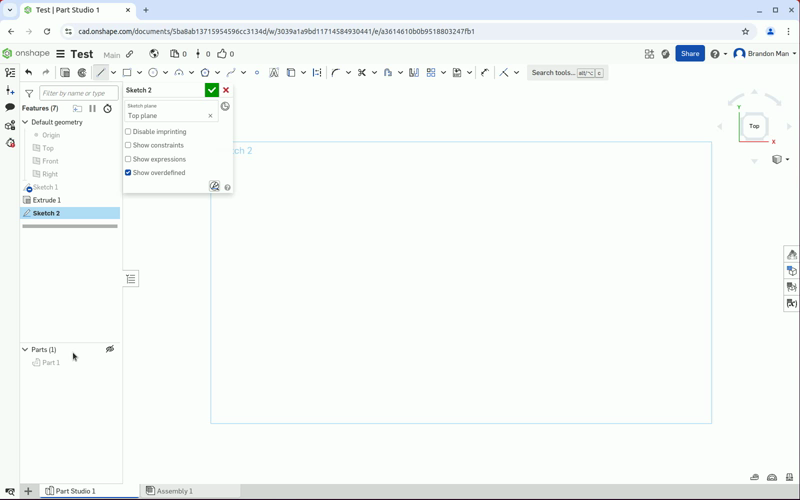
key_down(shift)
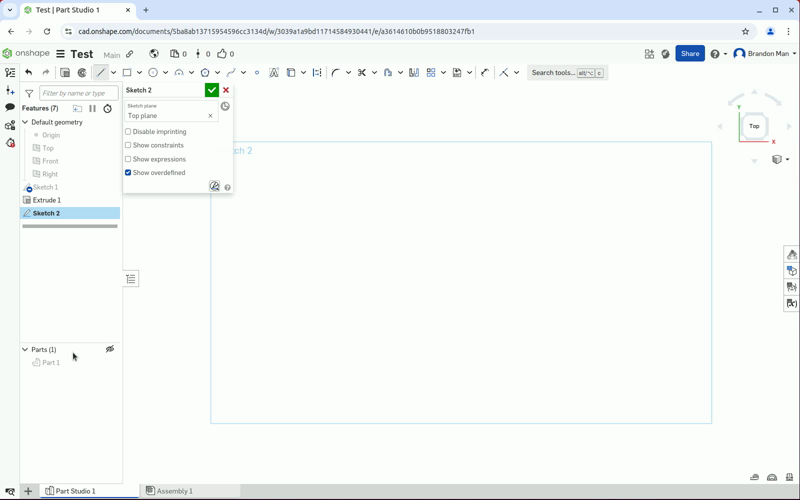
mouse_move(460, 282)
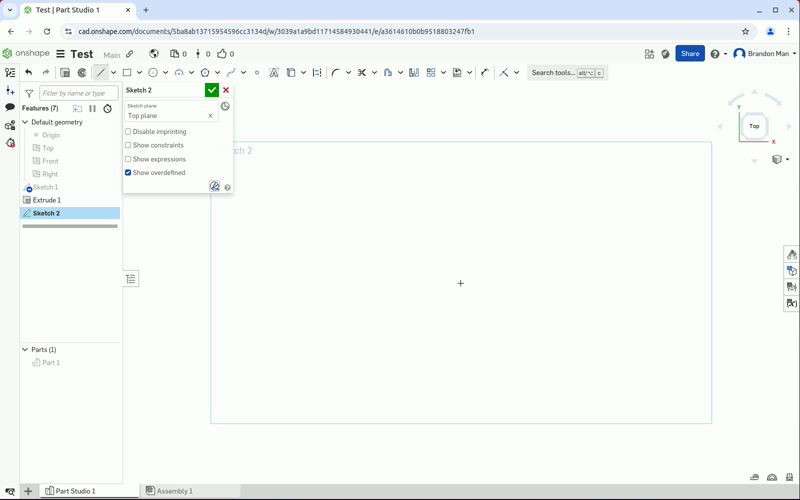
click(460, 282)
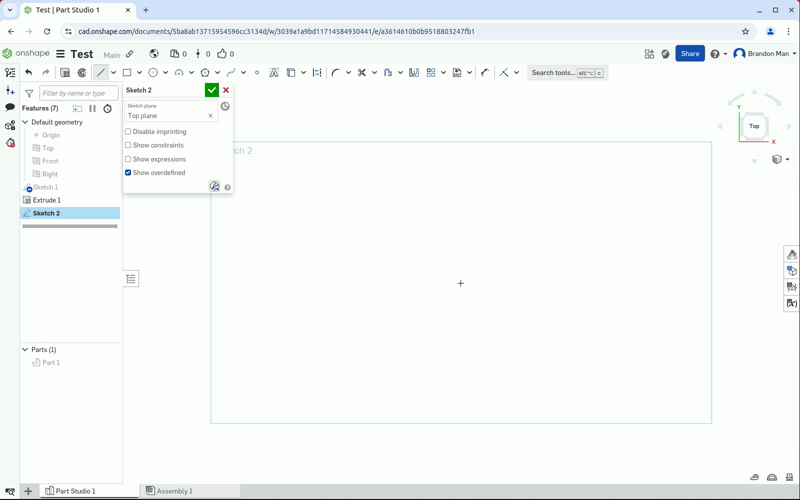
key_up(shift)
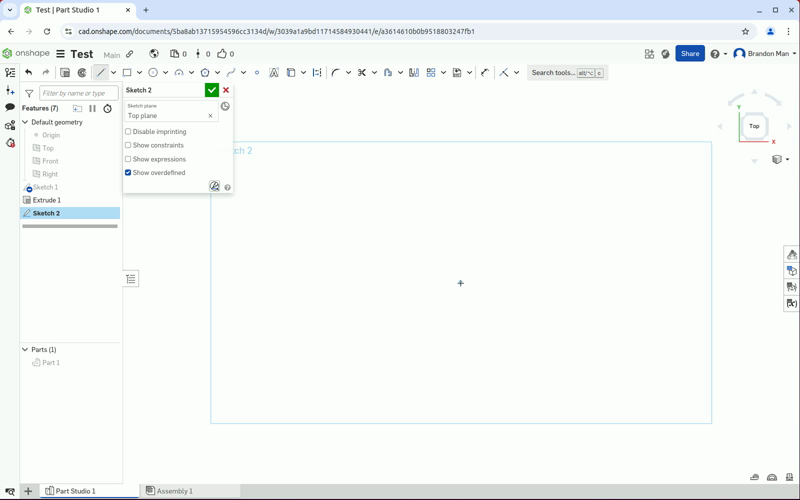
key_down(shift)
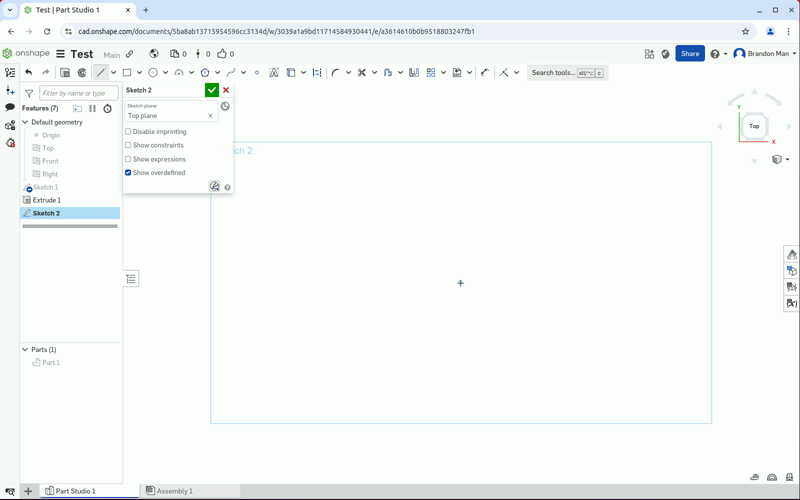
mouse_move(573, 339)
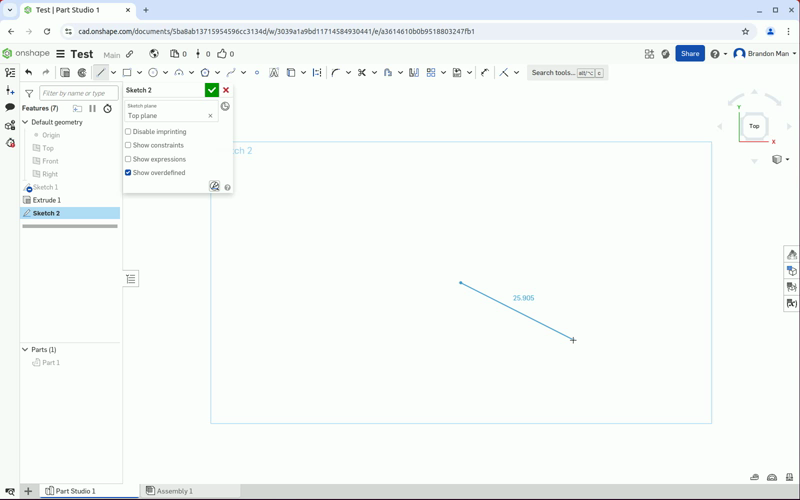
click(573, 339)
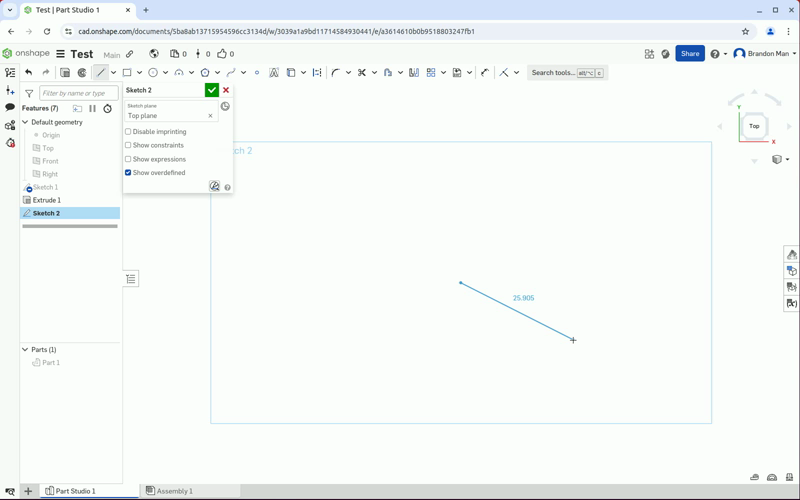
key_up(shift)
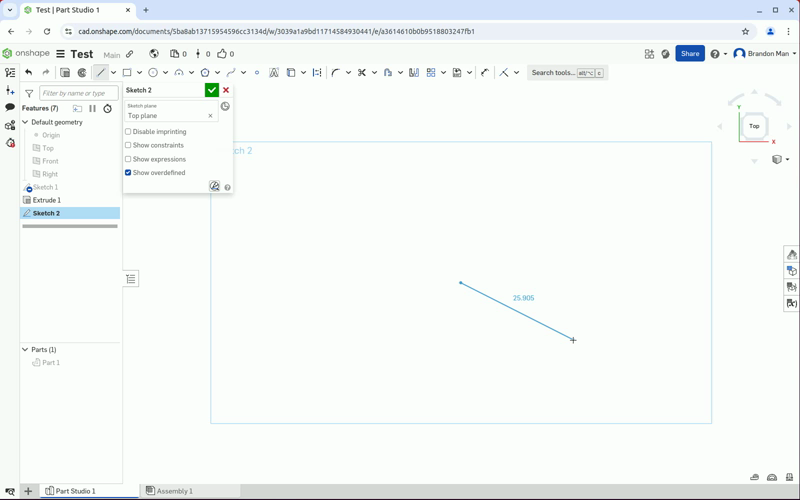
key_down(shift)
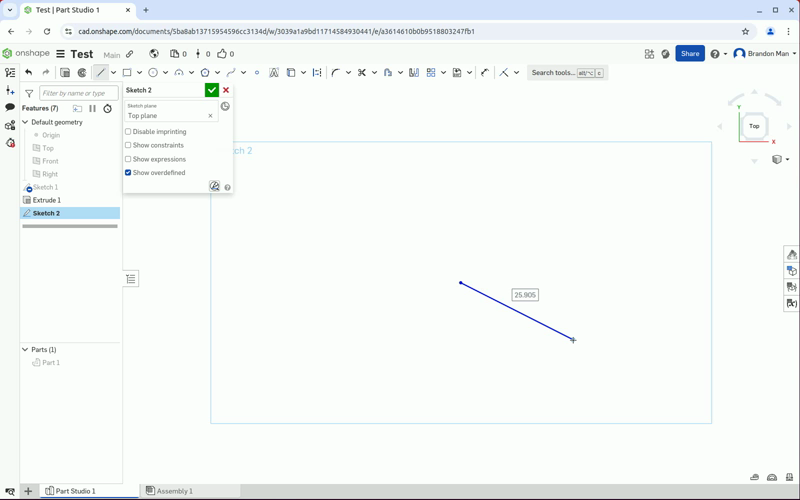
mouse_move(573, 226)
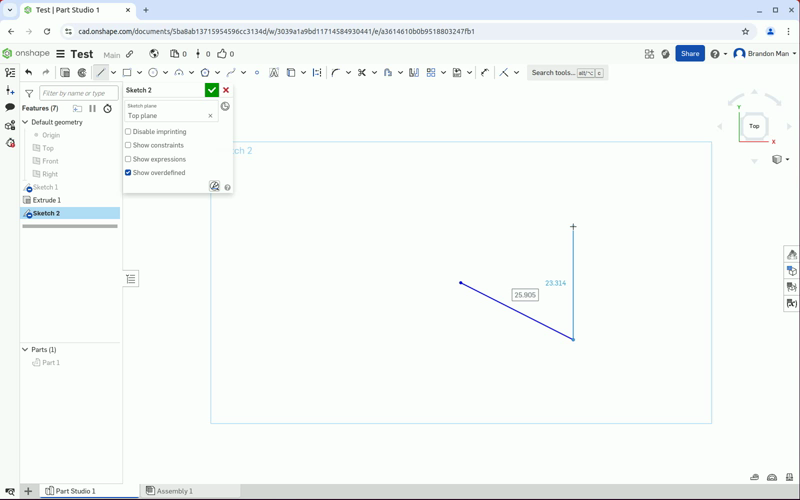
click(573, 226)
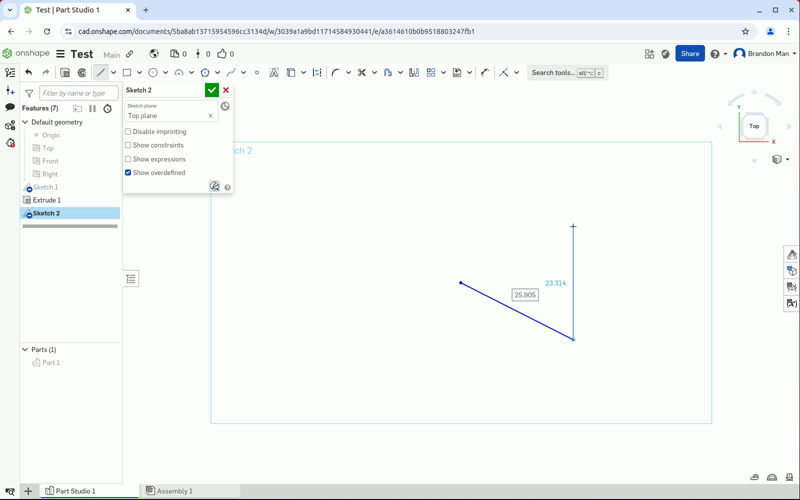
key_up(shift)
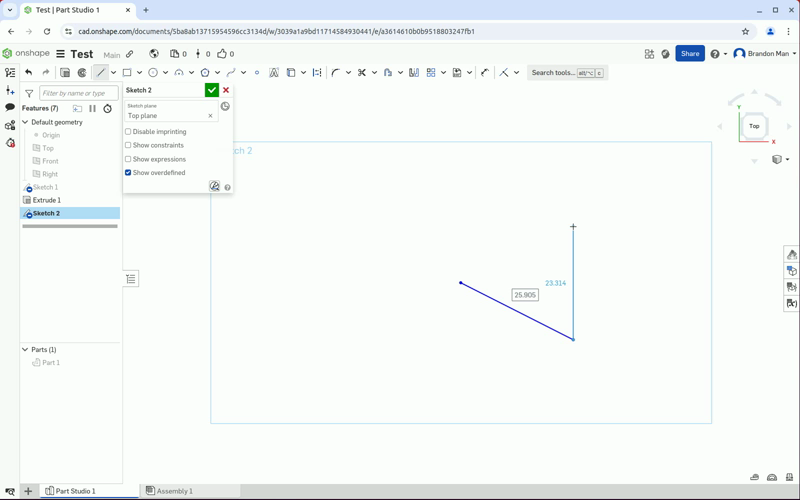
key_down(shift)
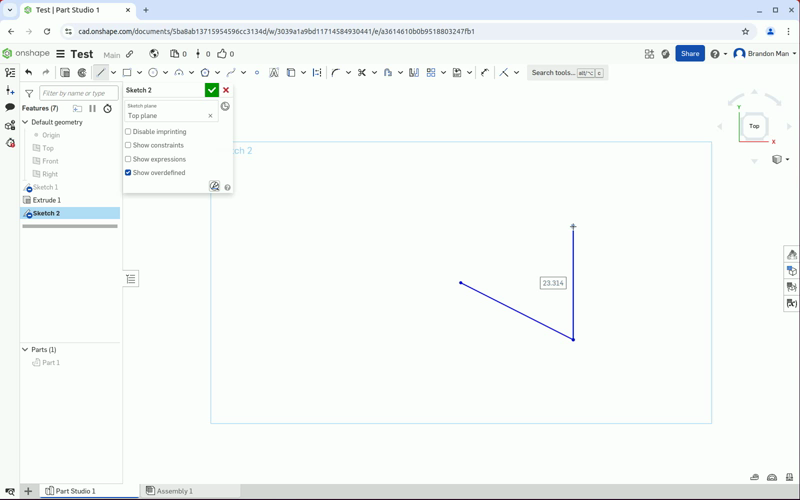
mouse_move(589, 226)
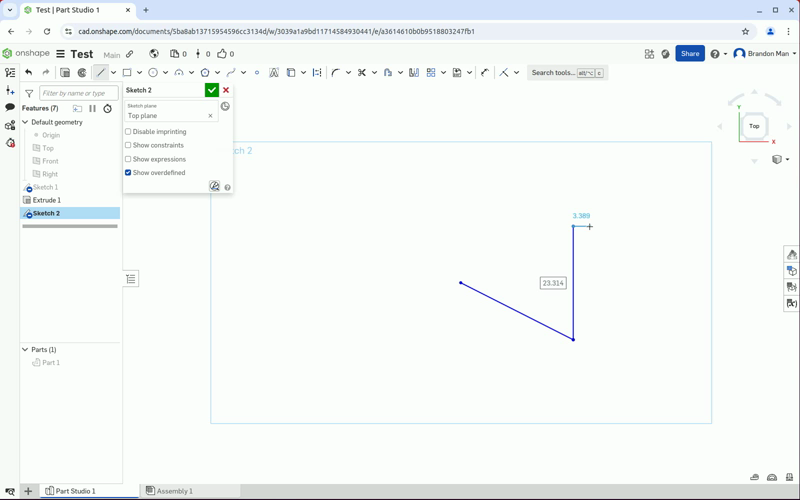
mouse_move(517, 226)
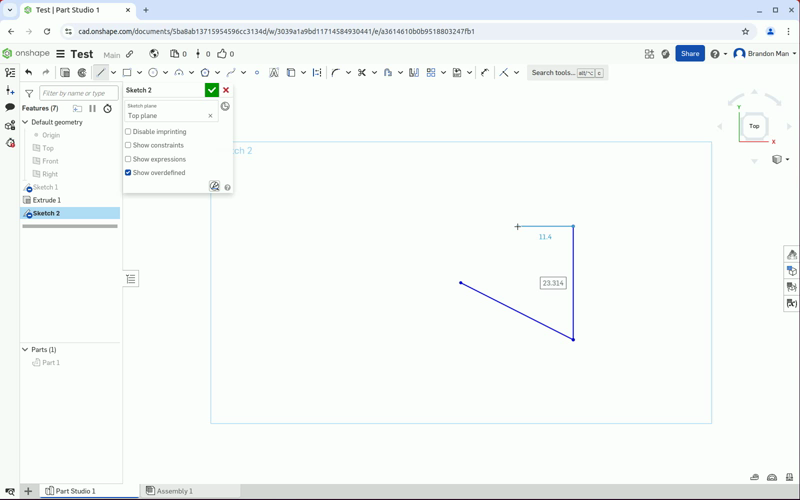
click(517, 226)
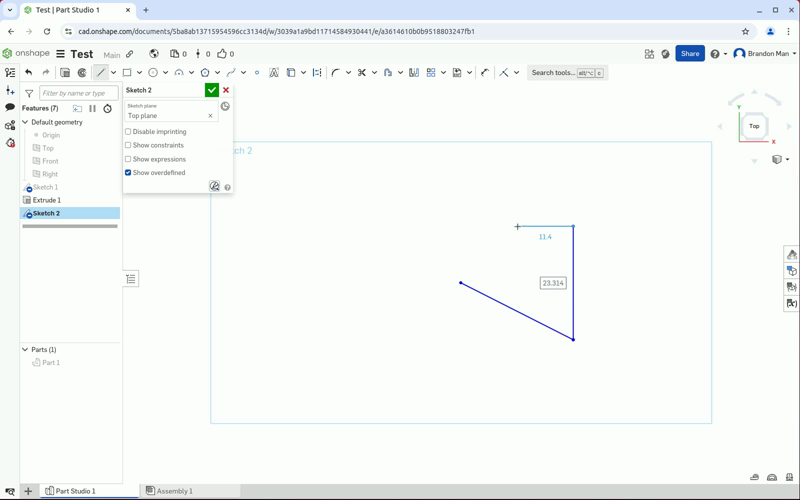
key_up(shift)
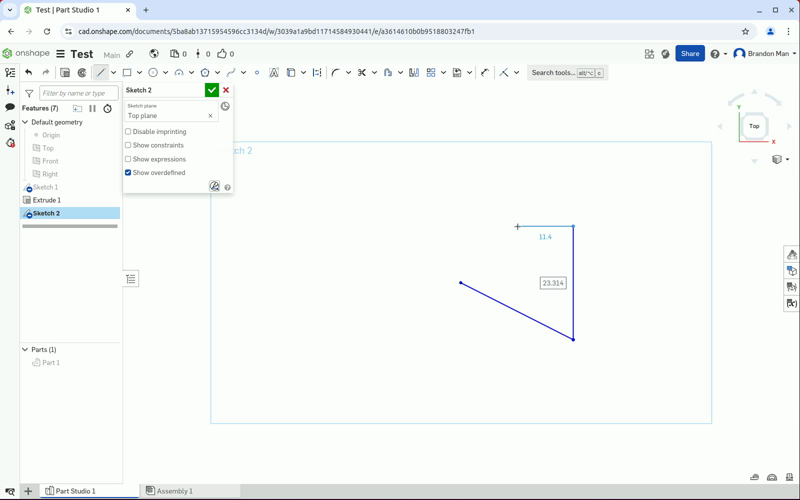
key_down(shift)
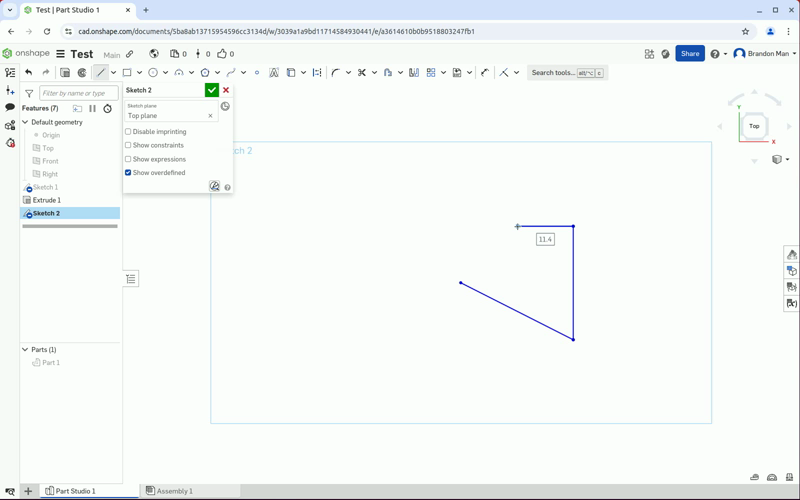
mouse_move(547, 226)
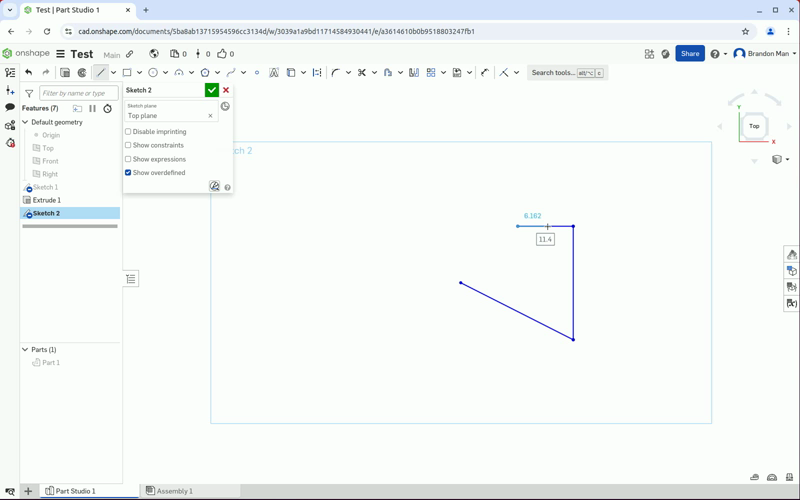
mouse_move(517, 282)
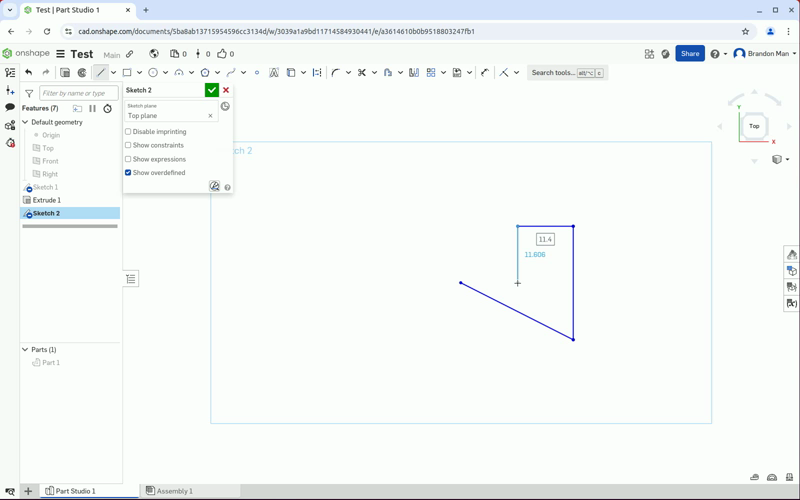
click(517, 282)
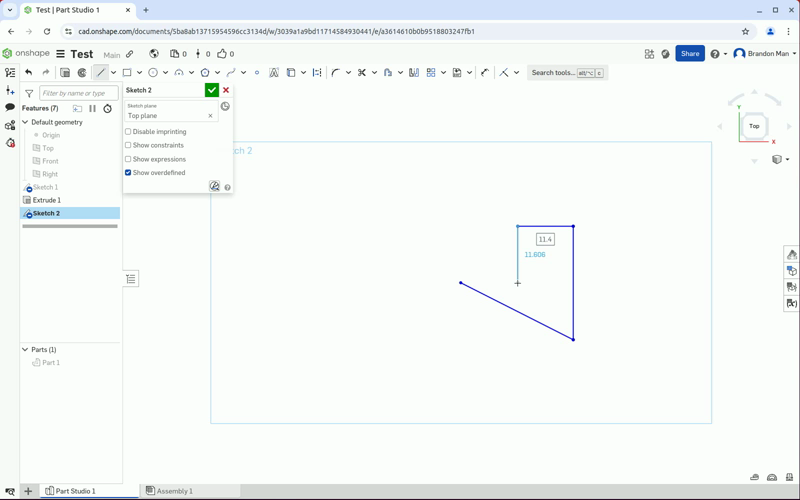
key_up(shift)
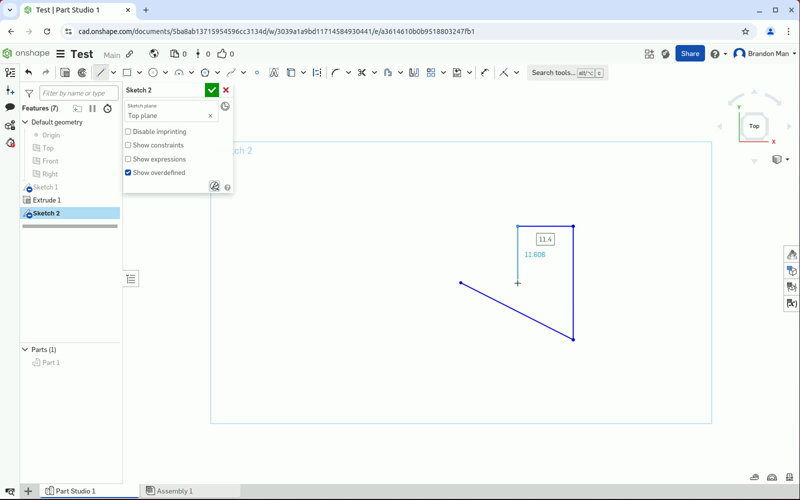
mouse_move(547, 282)
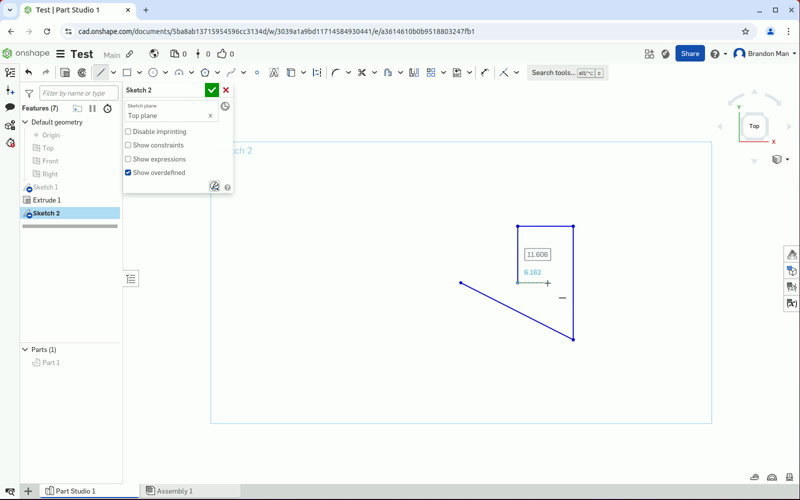
key_down(shift)
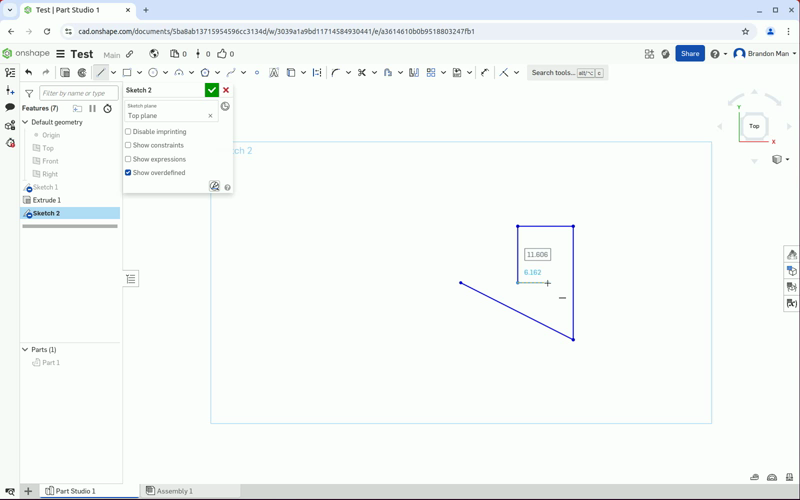
mouse_move(460, 282)
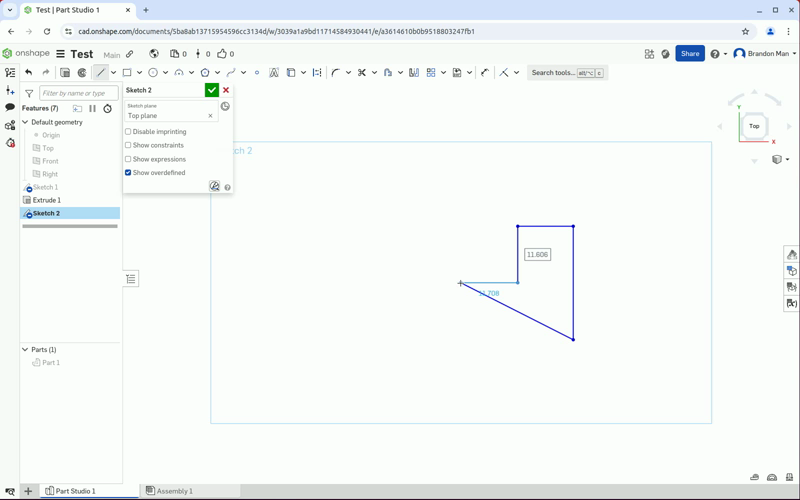
key_up(shift)
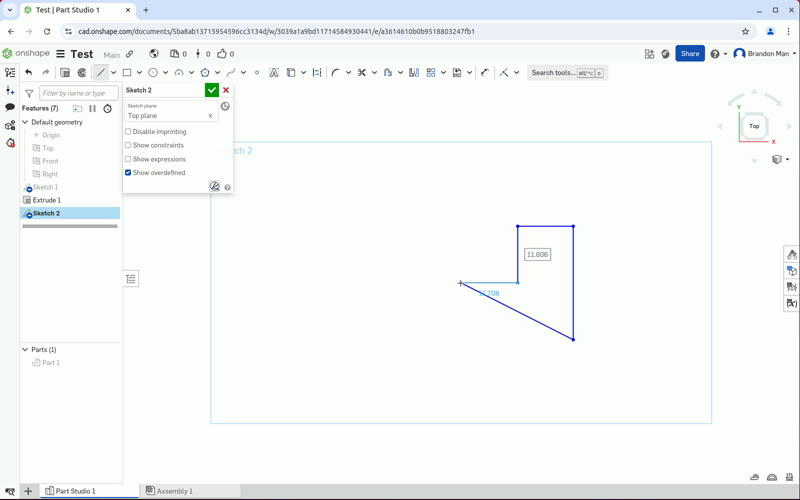
click(460, 282)
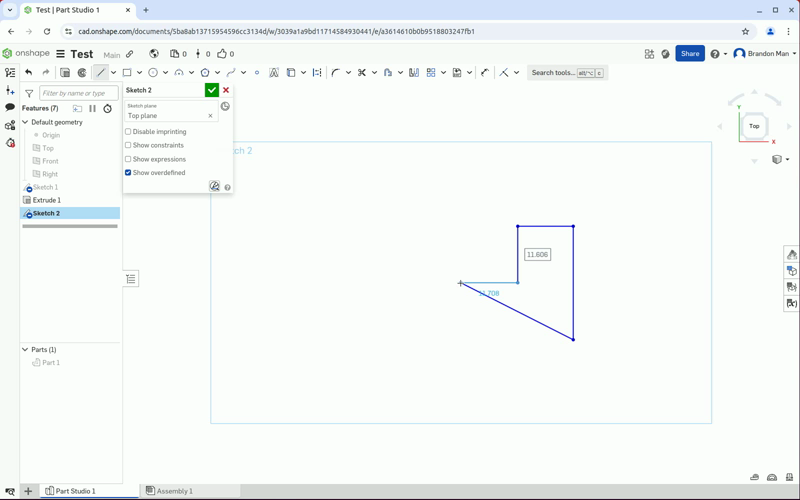
key(esc)
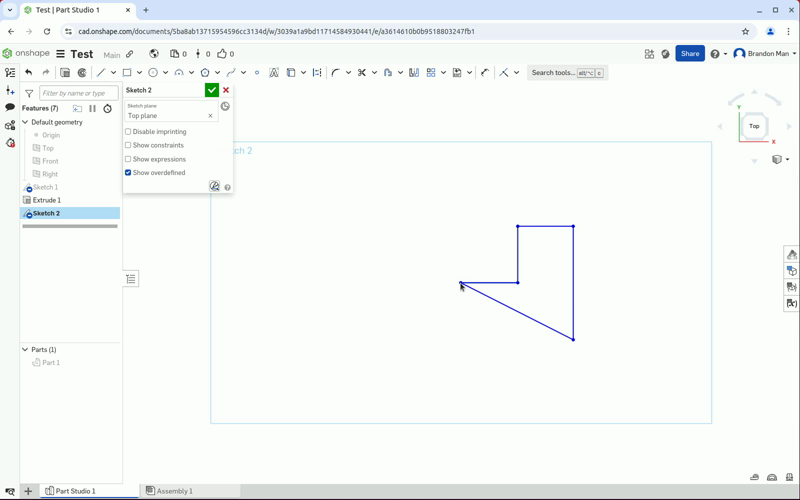
mouse_move(544, 292)
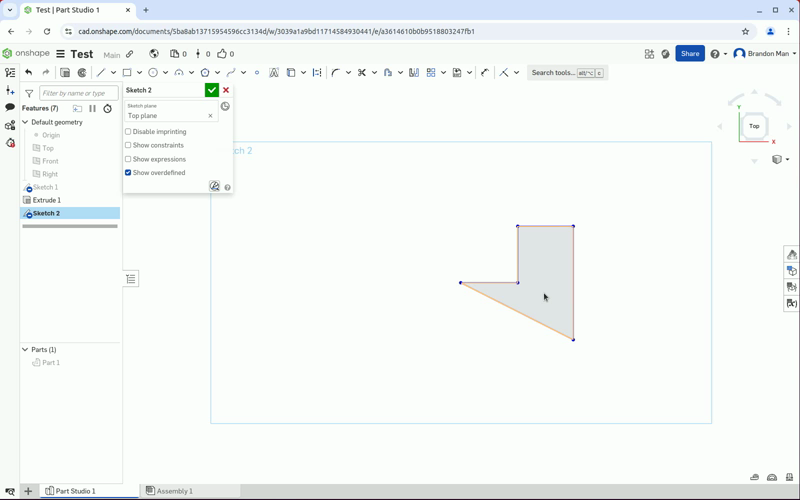
click(544, 292)
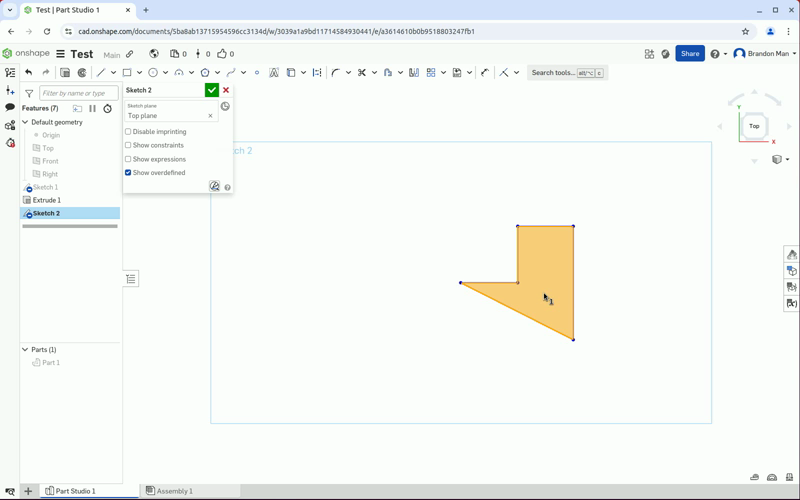
mouse_move(73, 352)
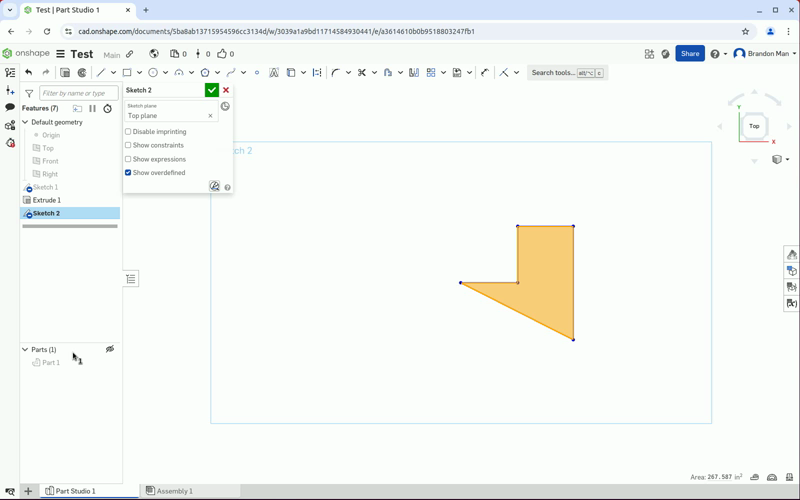
key(shift+y)
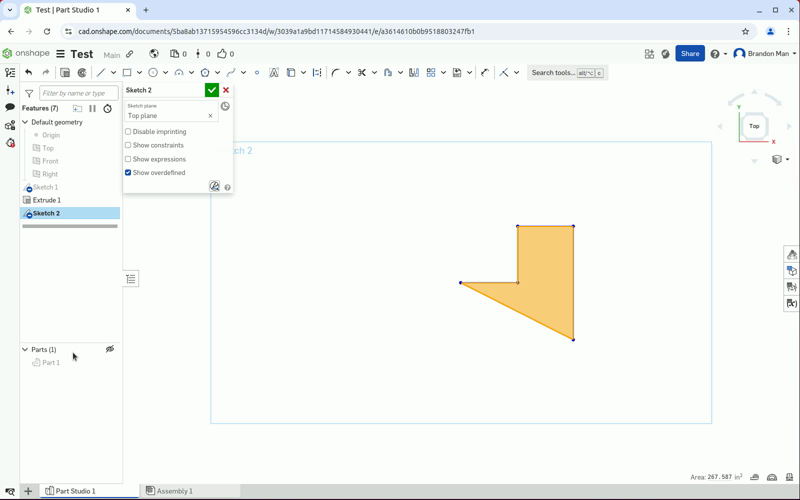
key(shift+e)
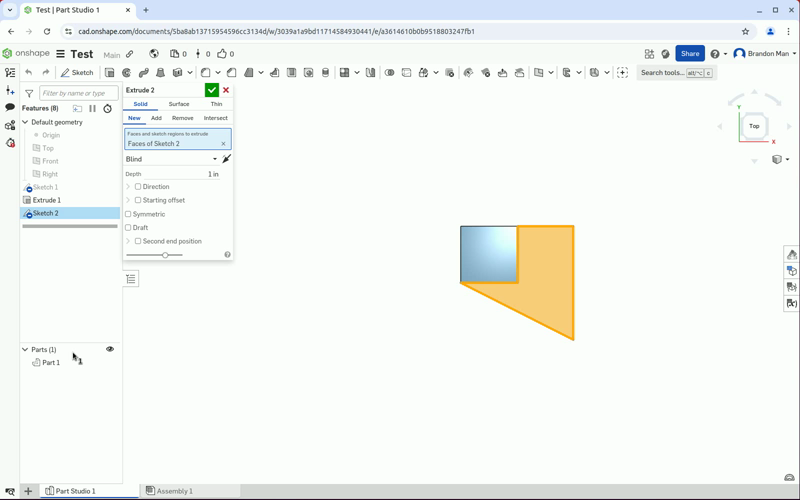
mouse_move(143, 106)
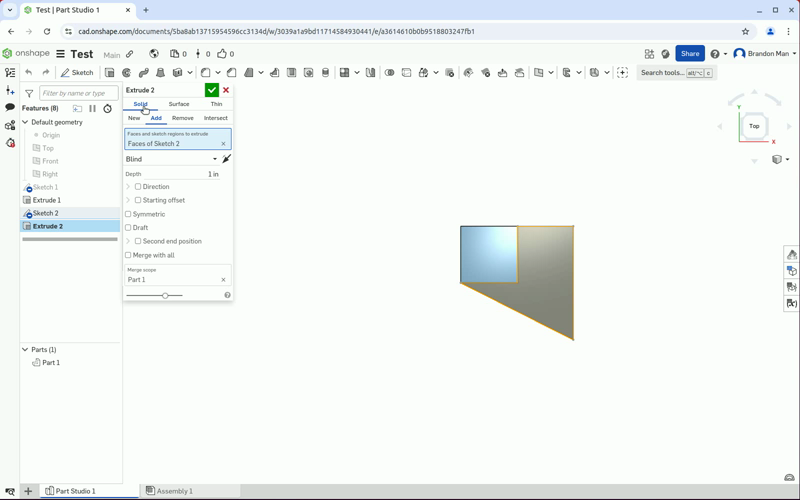
click(143, 106)
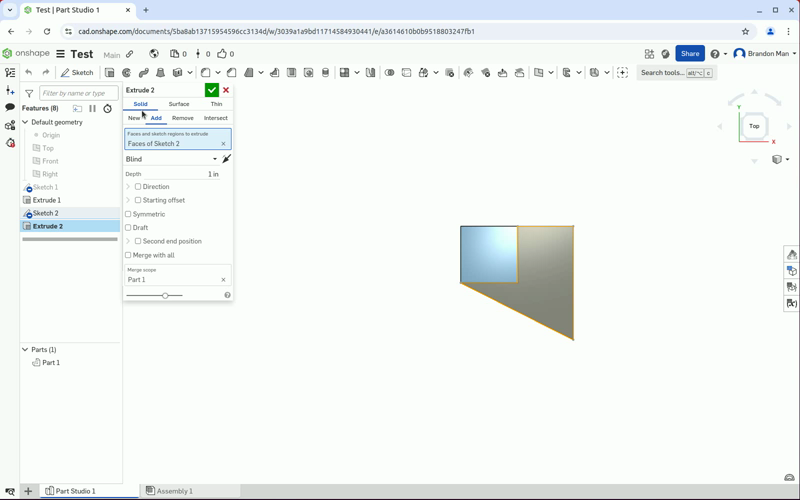
mouse_move(137, 120)
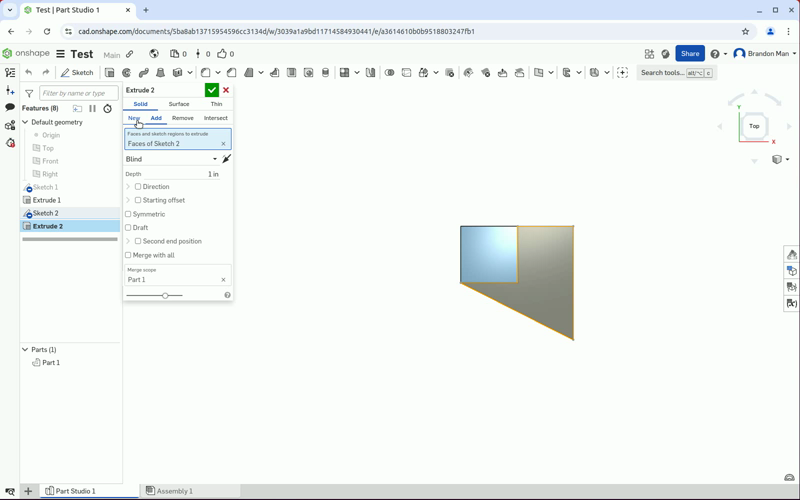
click(137, 120)
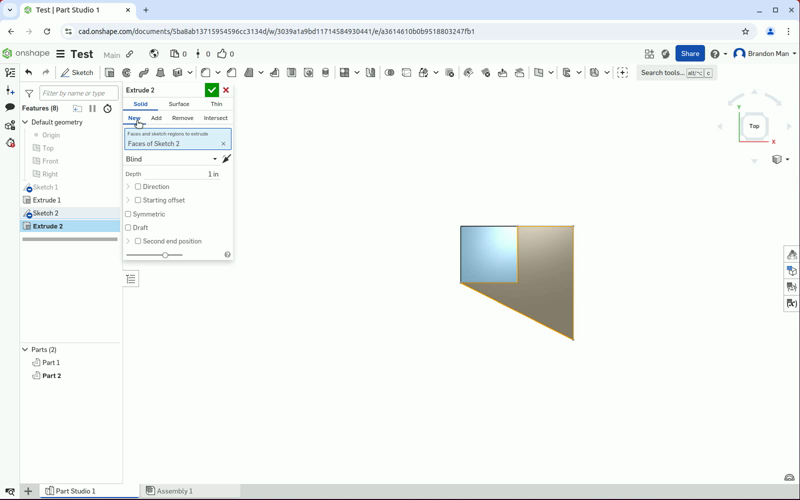
key(tab, 4)
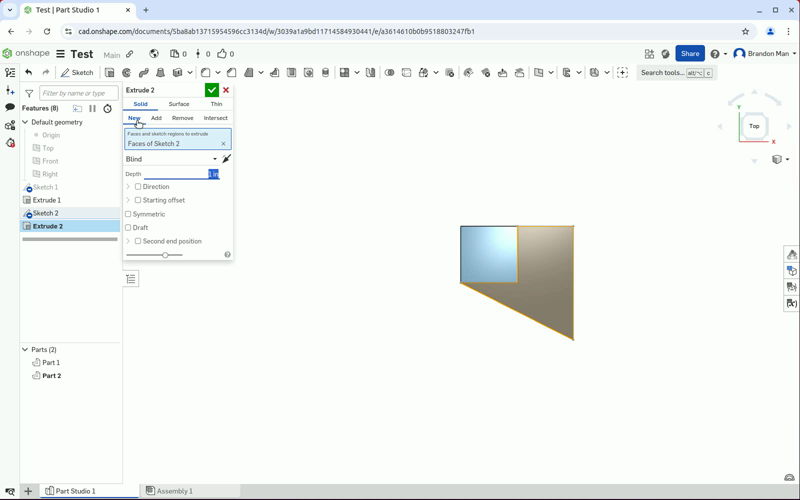
text(5.777)
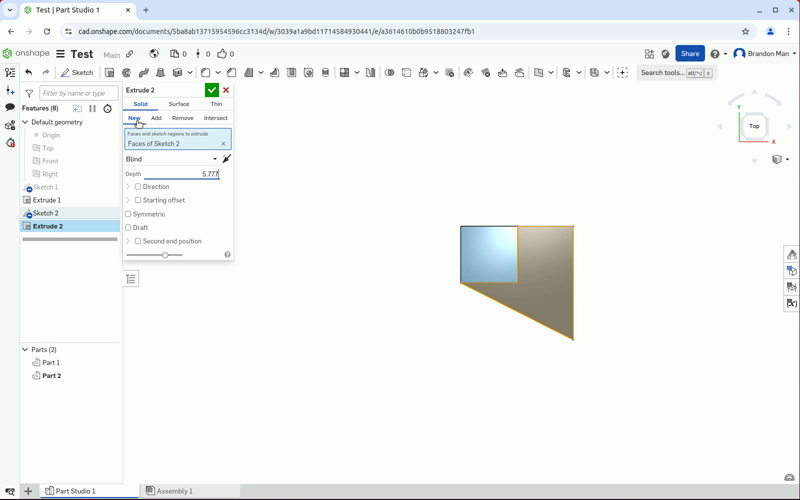
key(enter)
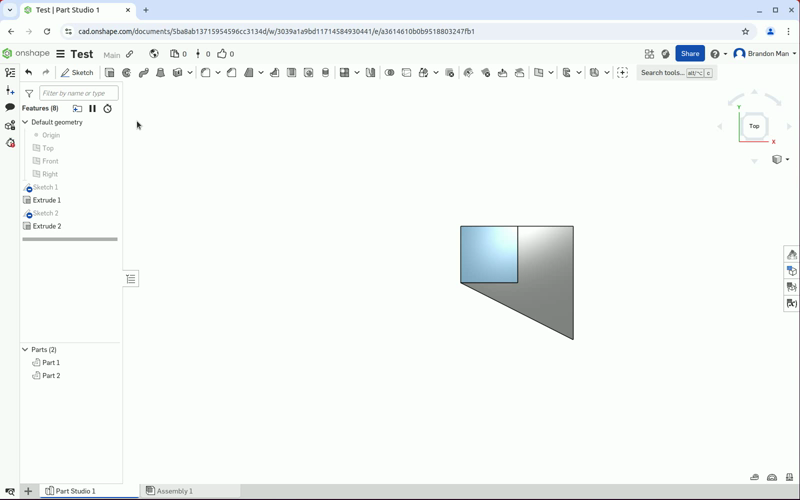
key(shift+h)
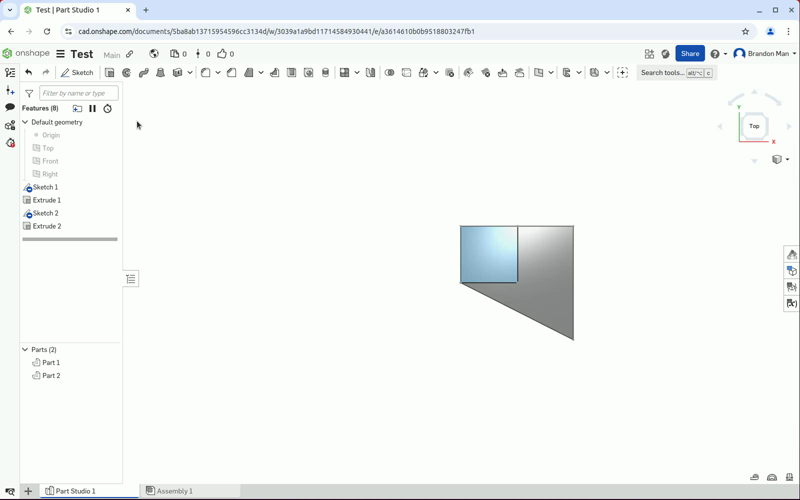
key(shift+h)
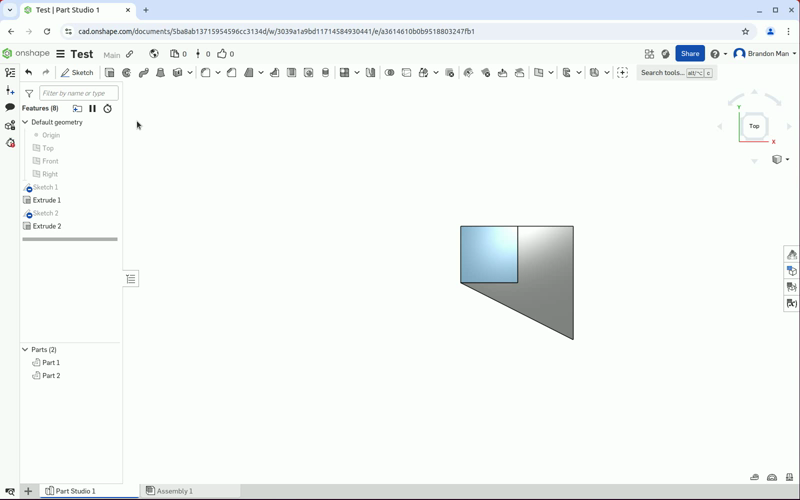
mouse_move(73, 189)
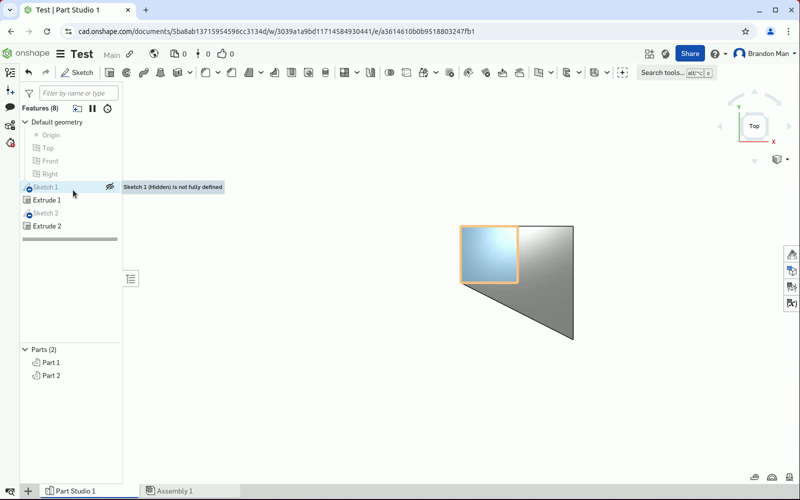
click(73, 189)
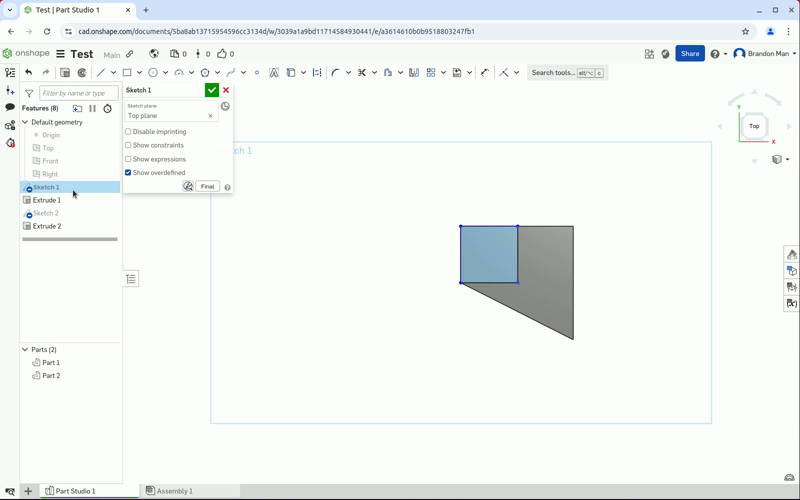
mouse_move(229, 92)
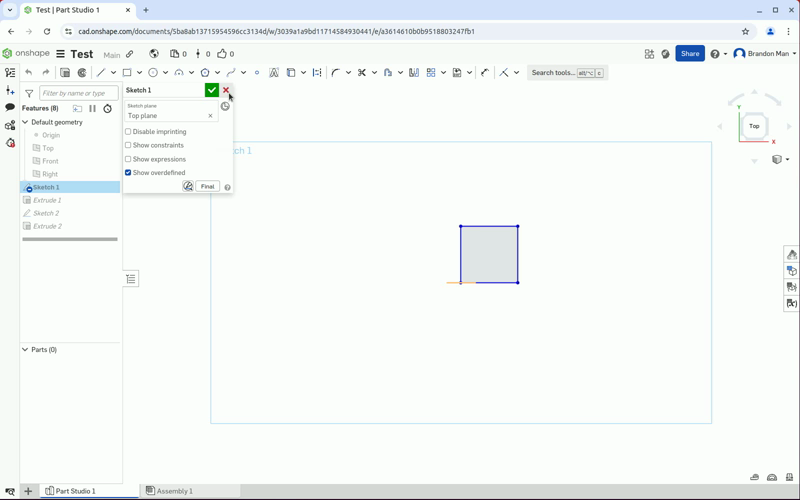
click(229, 92)
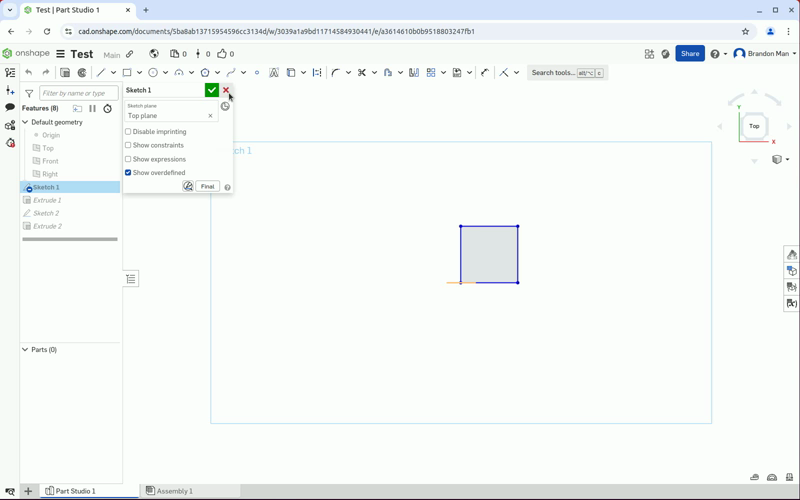
key(shift+s)
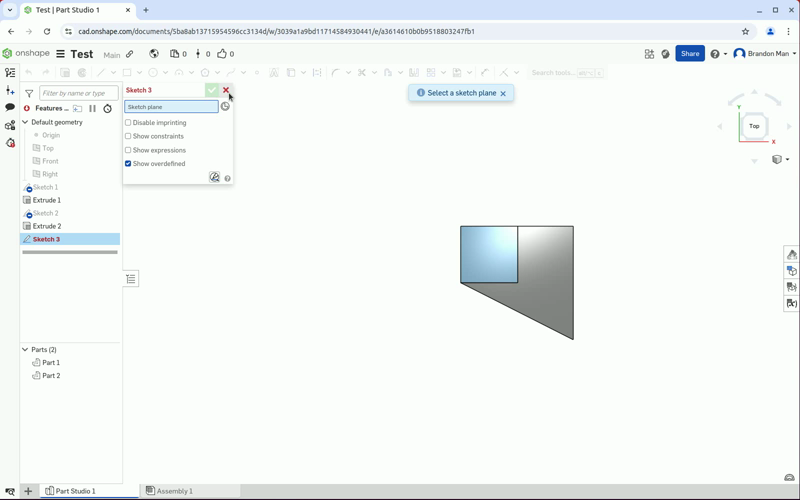
mouse_move(73, 150)
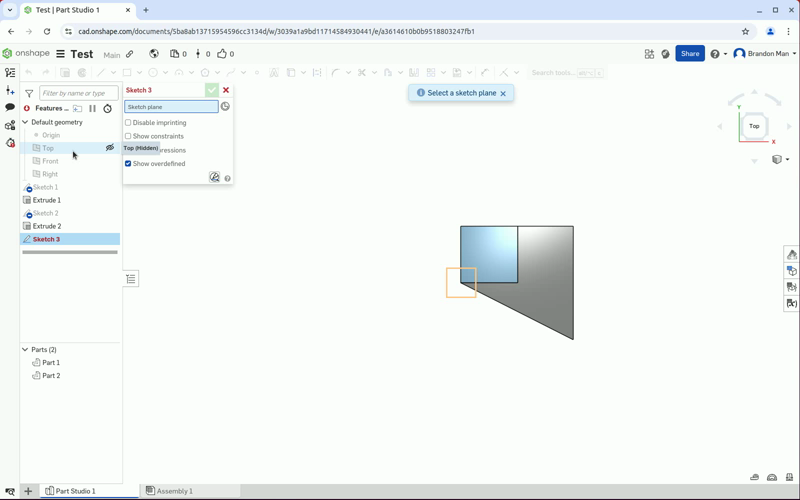
click(73, 150)
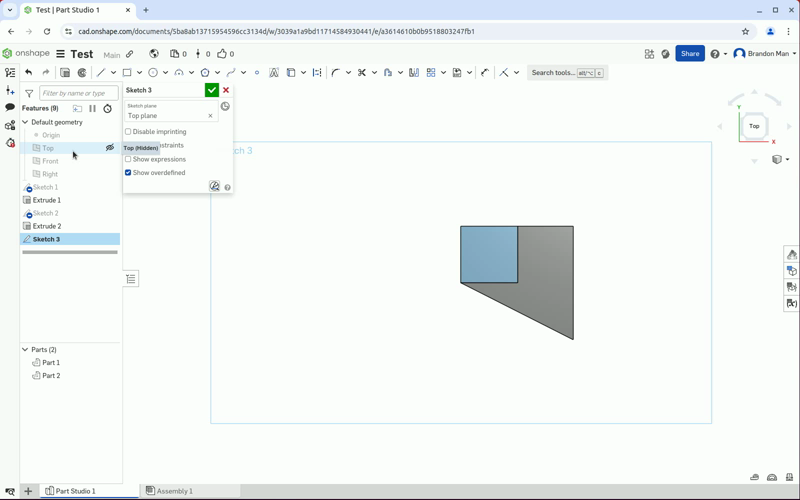
mouse_move(73, 352)
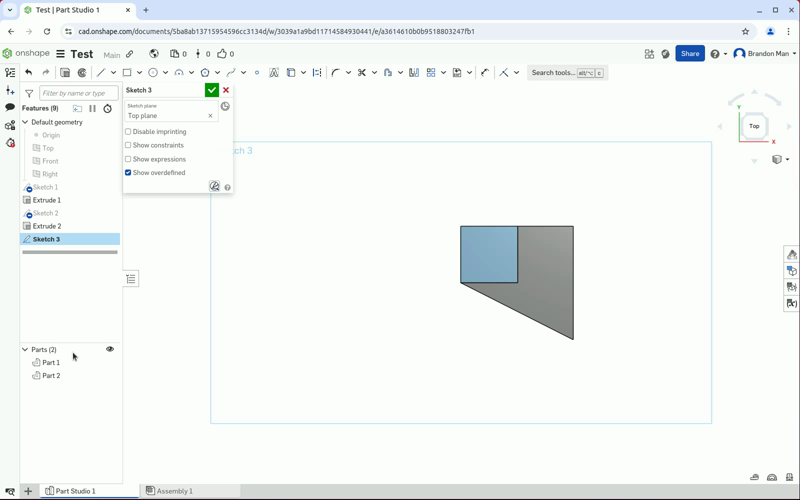
key(y)
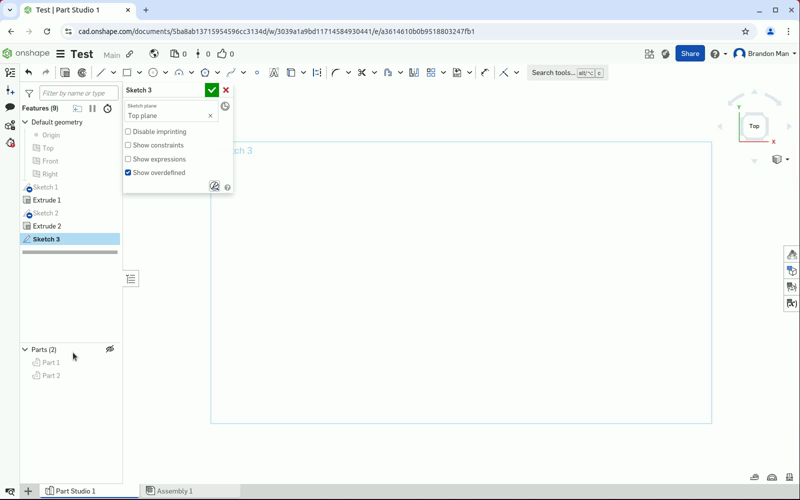
key(l)
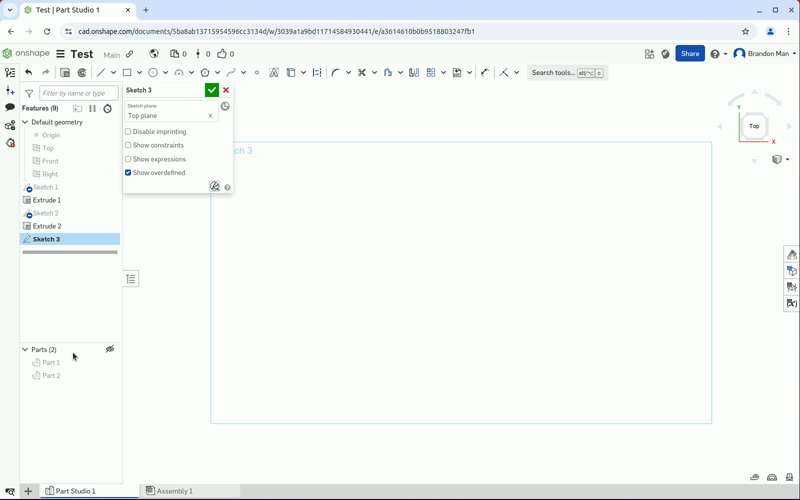
key_down(shift)
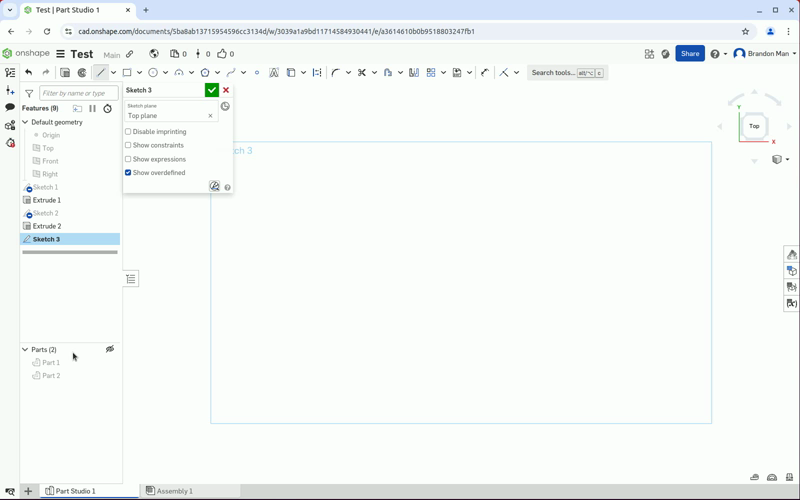
mouse_move(460, 282)
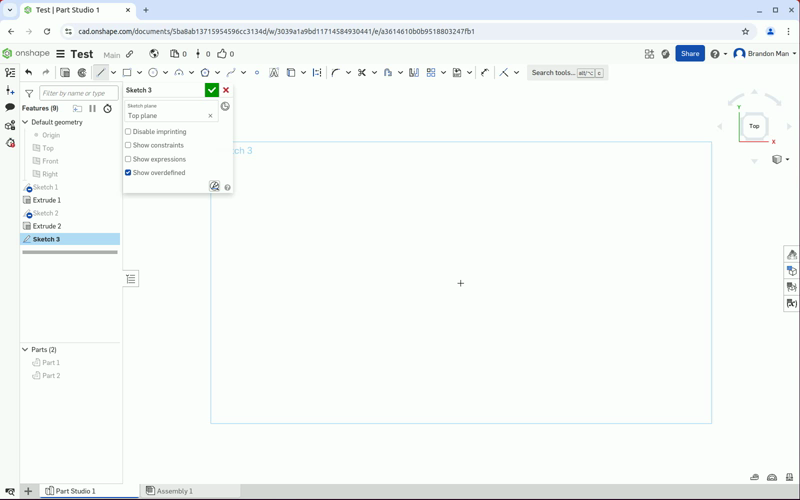
click(460, 282)
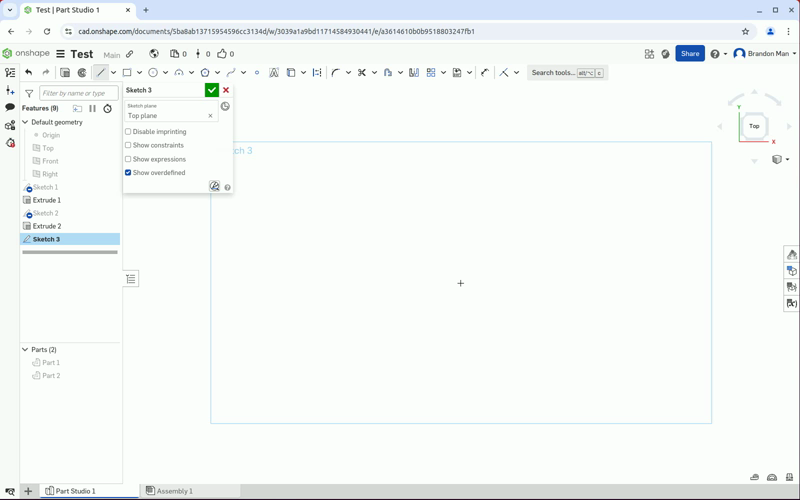
key_up(shift)
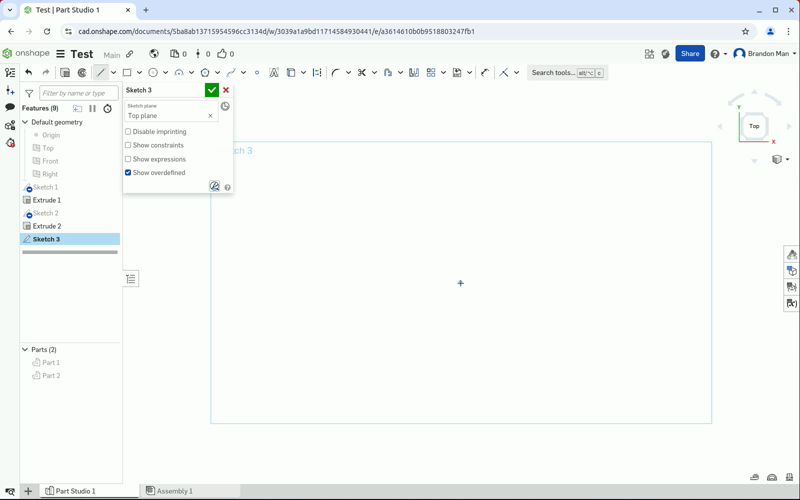
key_down(shift)
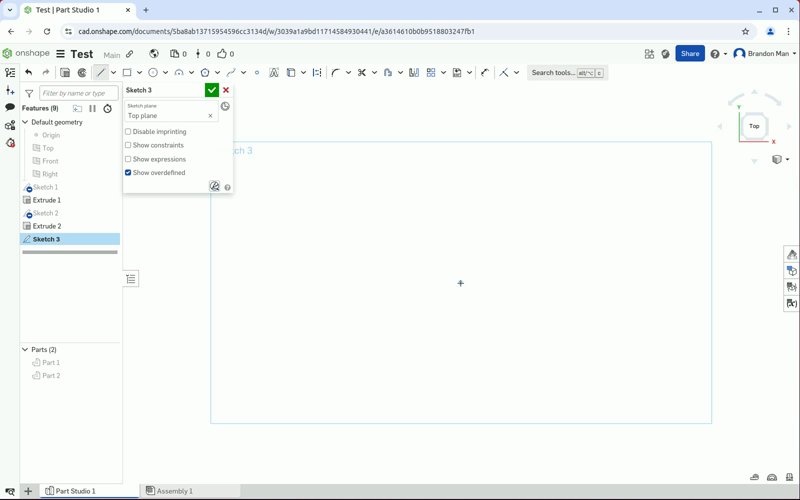
mouse_move(490, 282)
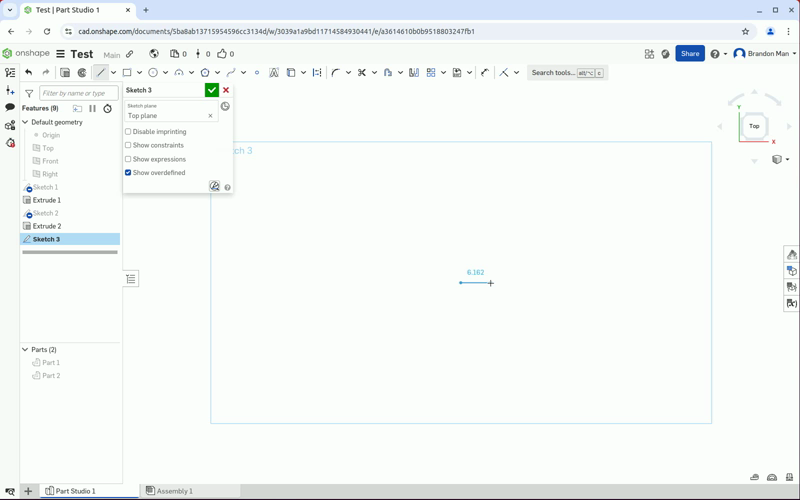
mouse_move(517, 282)
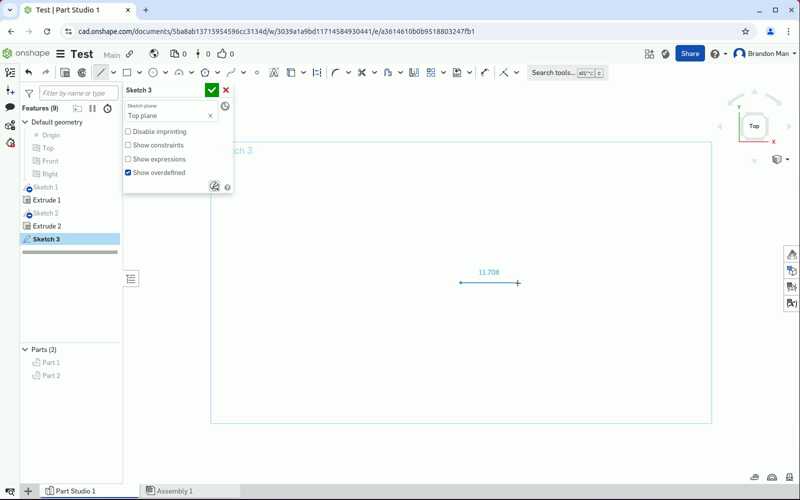
click(517, 282)
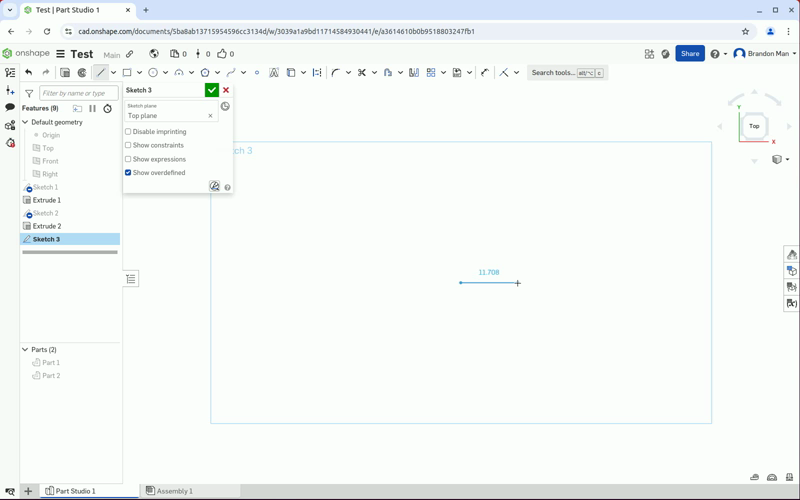
key_up(shift)
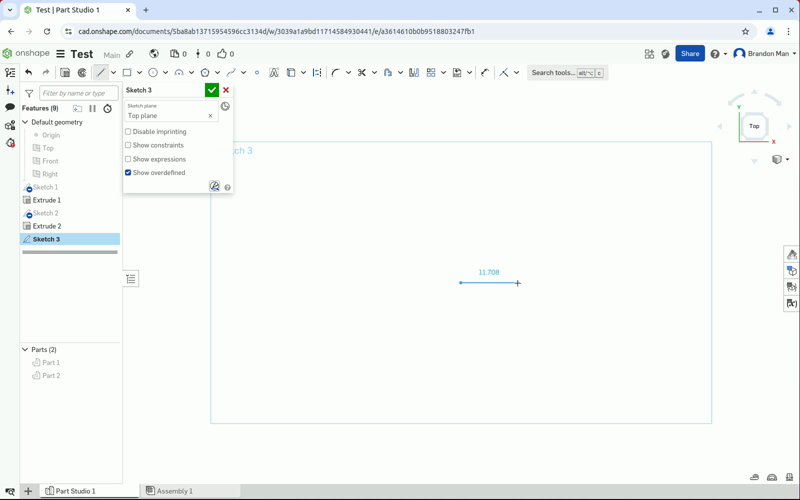
key_down(shift)
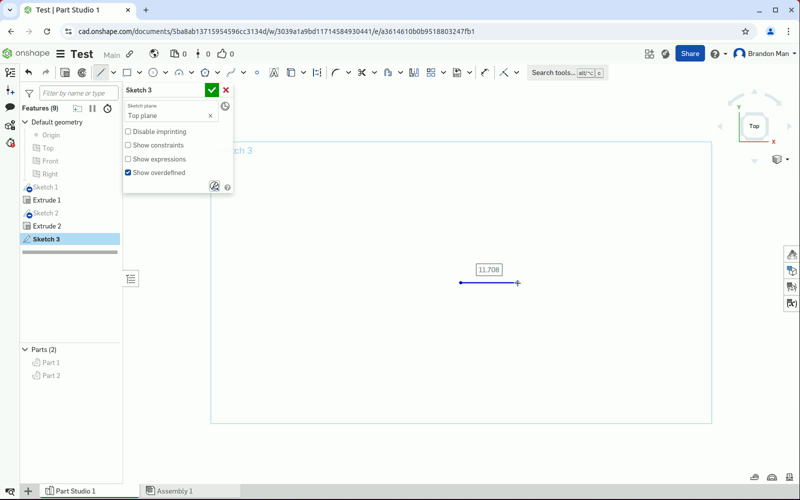
mouse_move(547, 282)
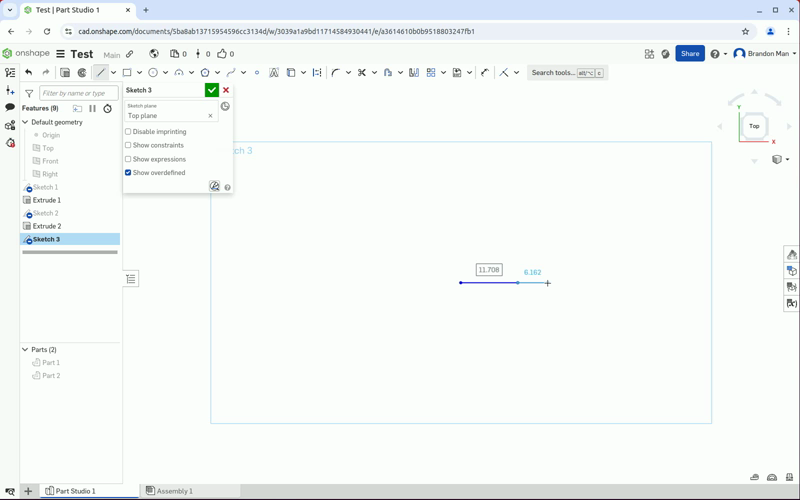
mouse_move(517, 226)
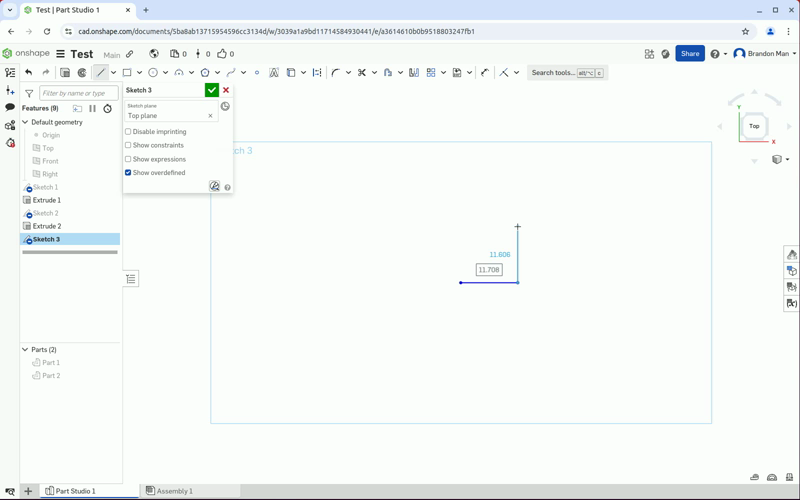
click(517, 226)
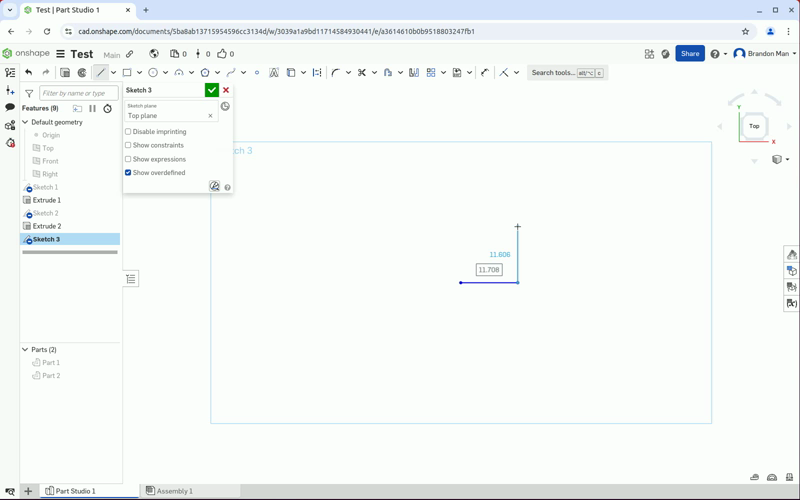
key_up(shift)
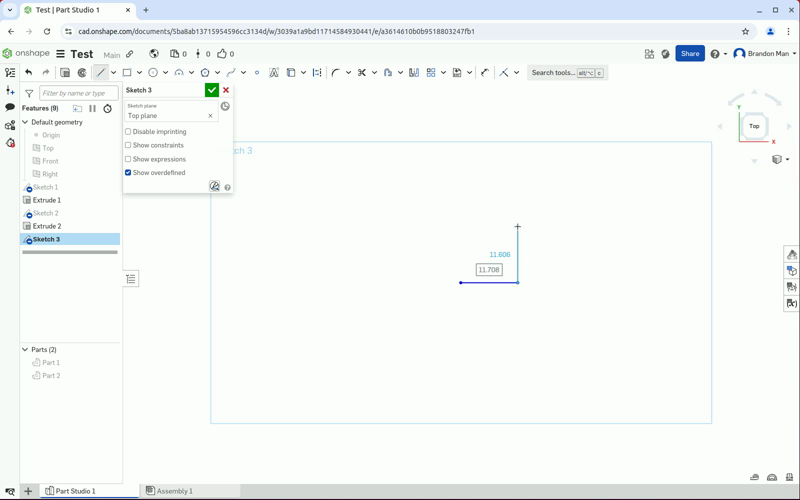
key_down(shift)
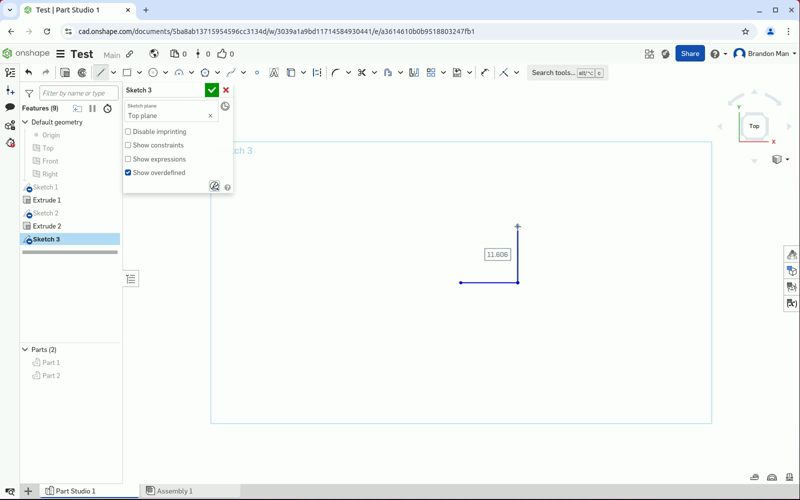
mouse_move(547, 226)
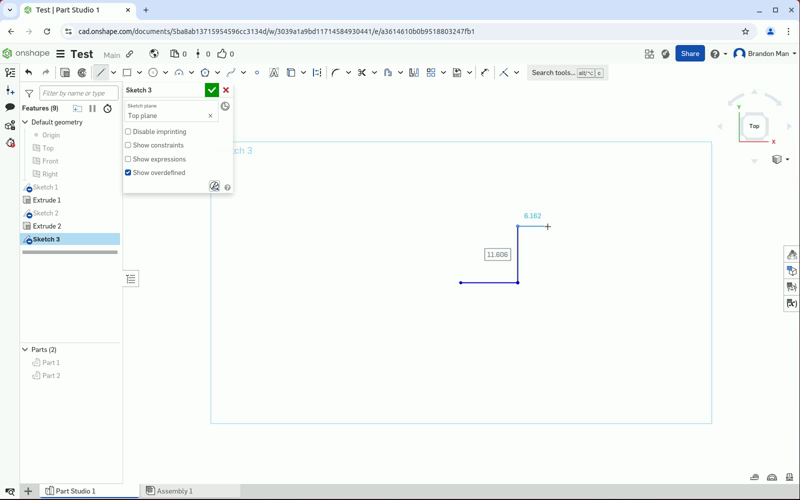
mouse_move(460, 226)
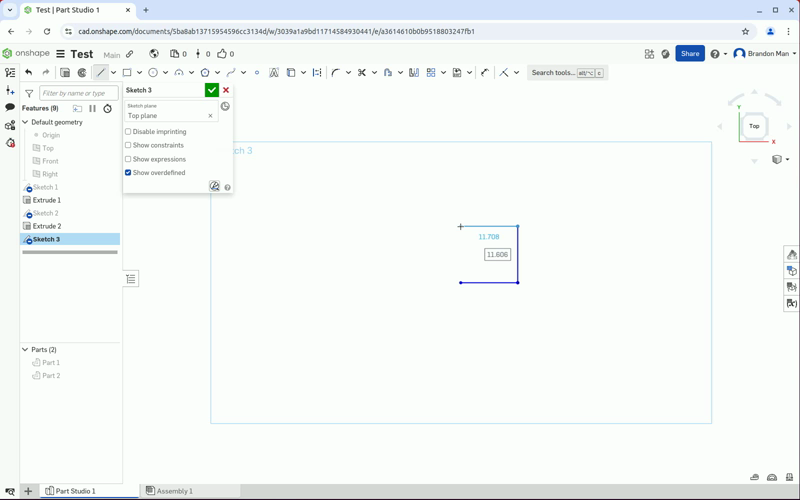
click(460, 226)
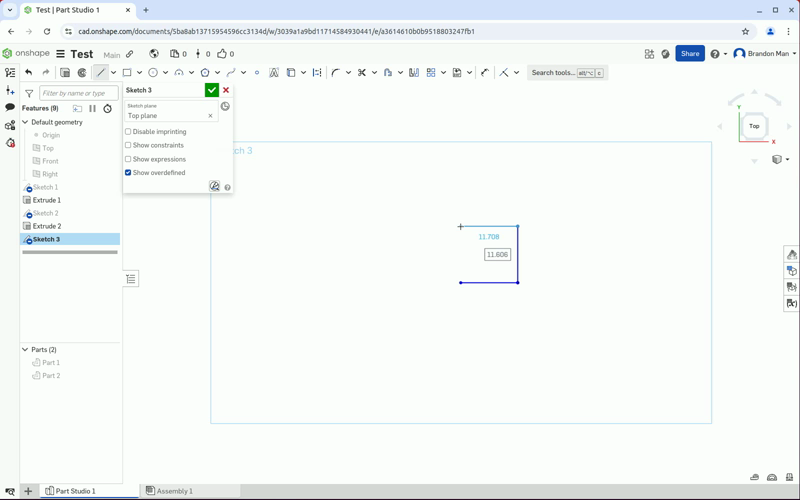
key_up(shift)
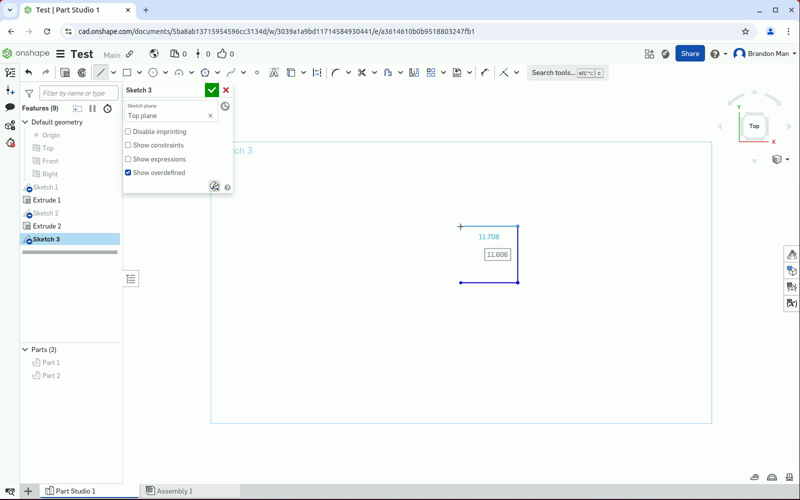
mouse_move(490, 226)
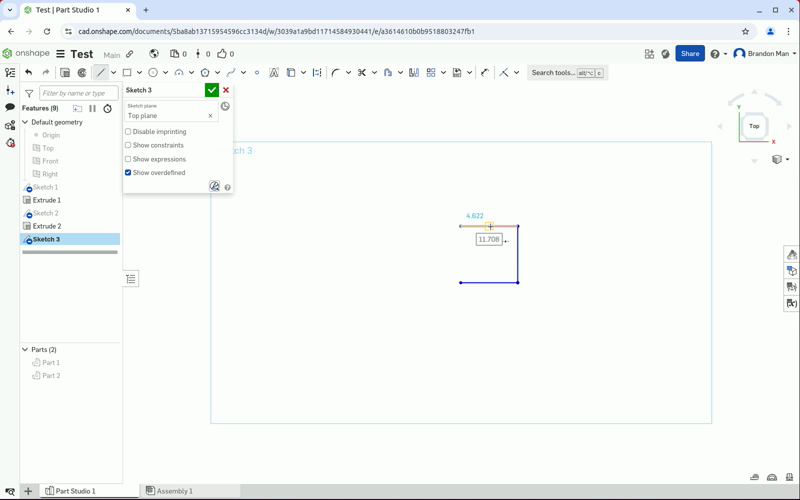
key_down(shift)
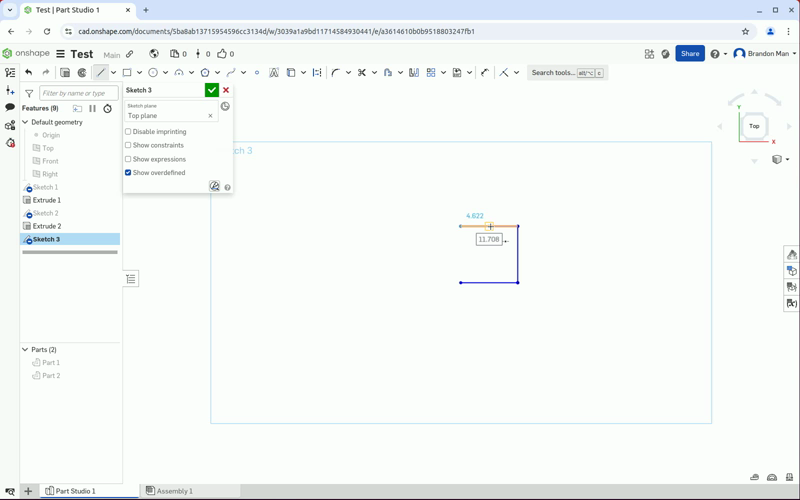
mouse_move(460, 282)
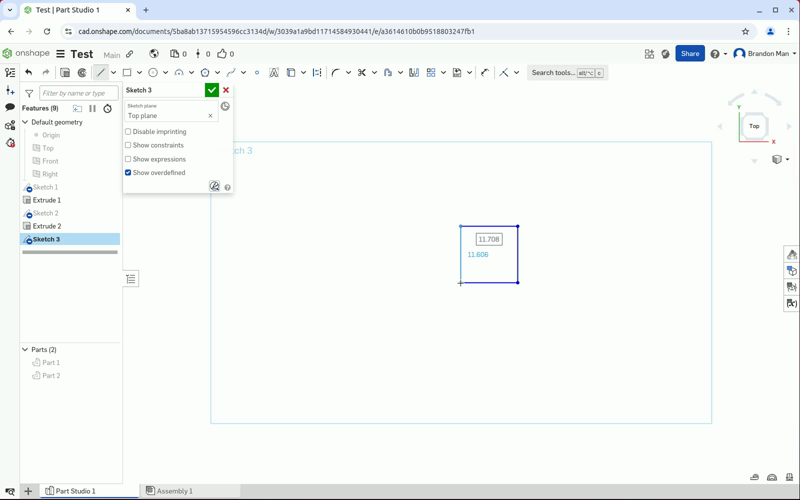
key_up(shift)
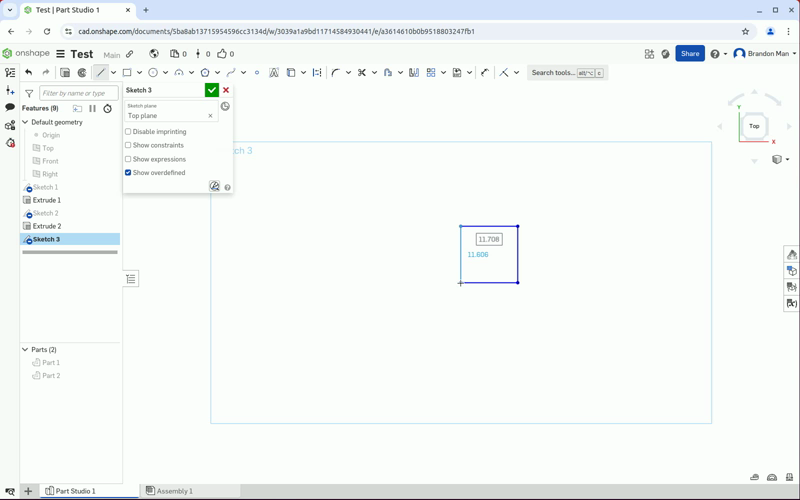
click(460, 282)
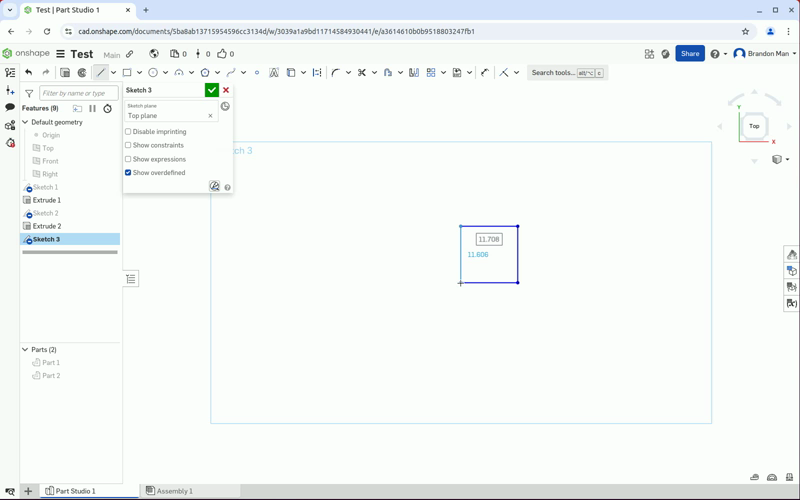
key(esc)
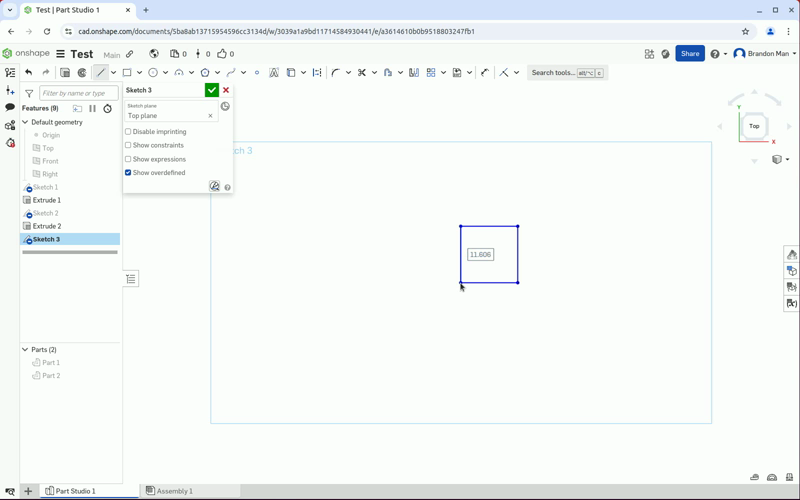
mouse_move(506, 241)
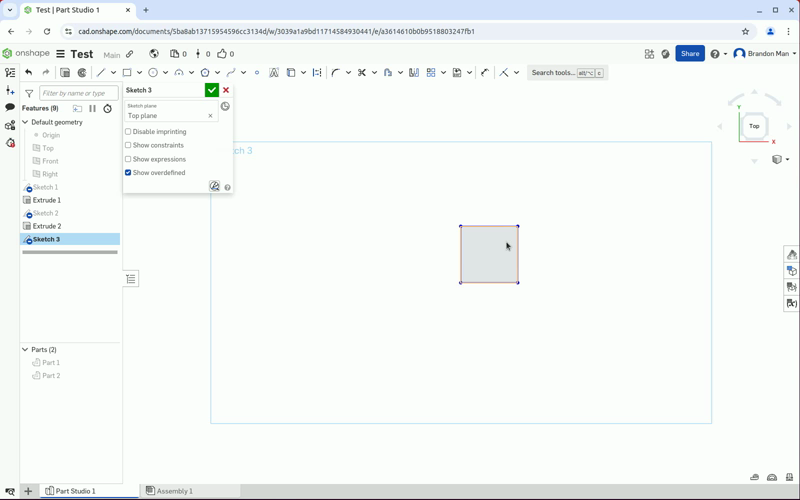
click(506, 241)
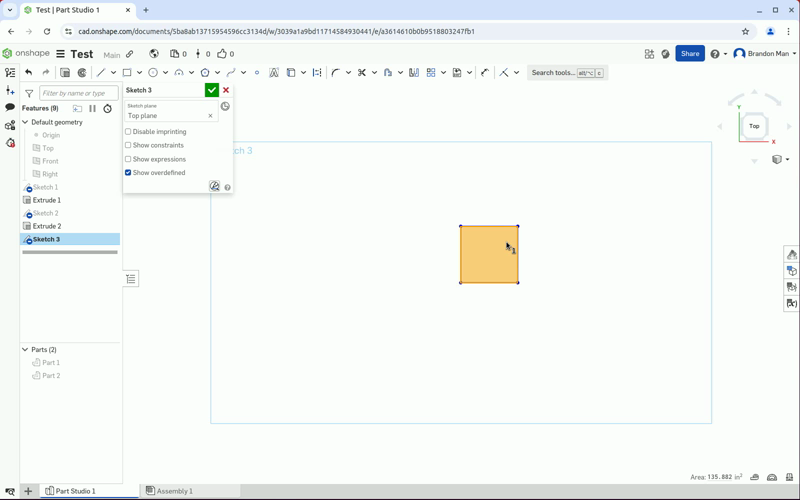
mouse_move(73, 352)
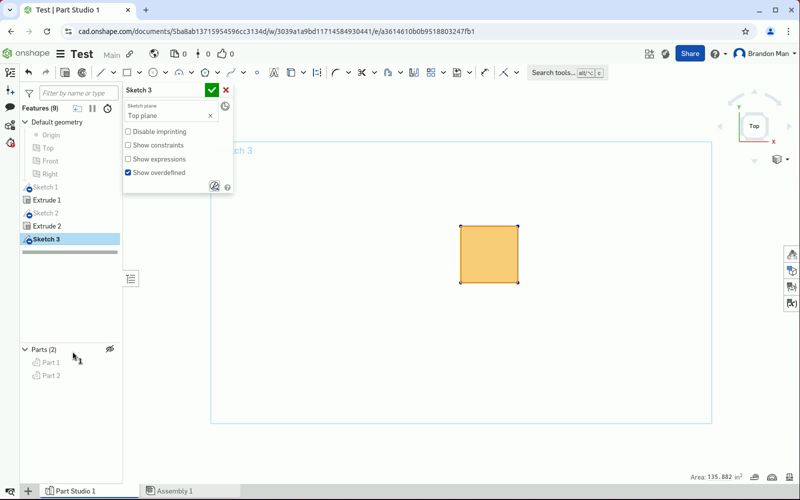
key(shift+y)
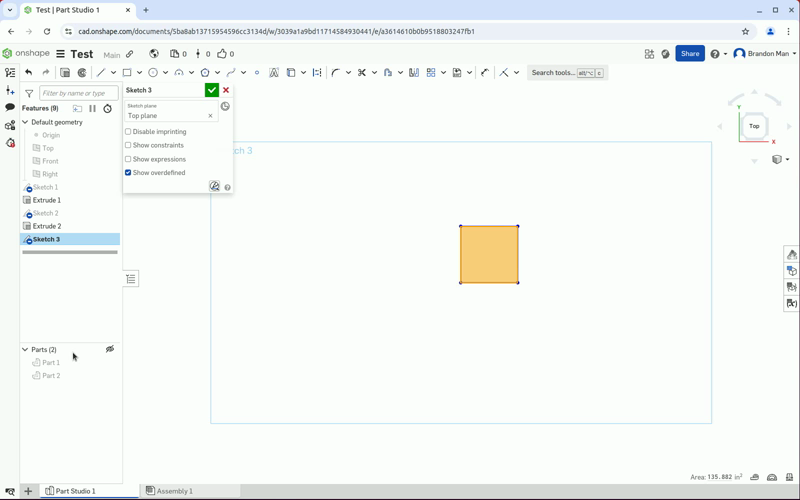
key(shift+e)
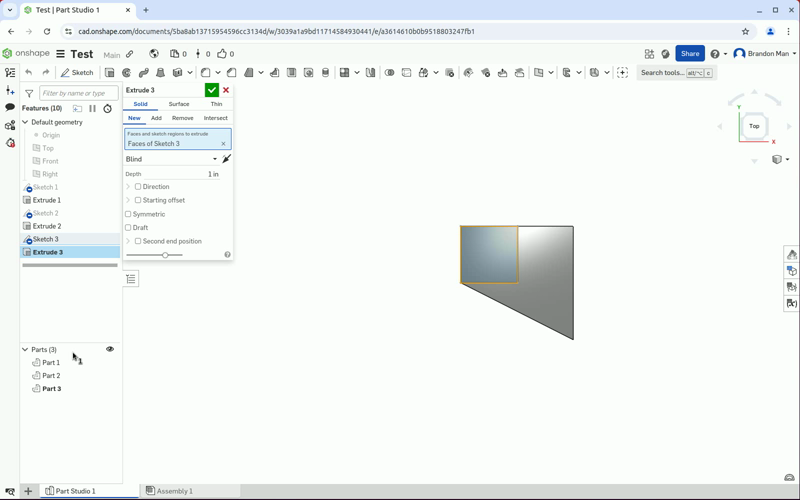
mouse_move(143, 106)
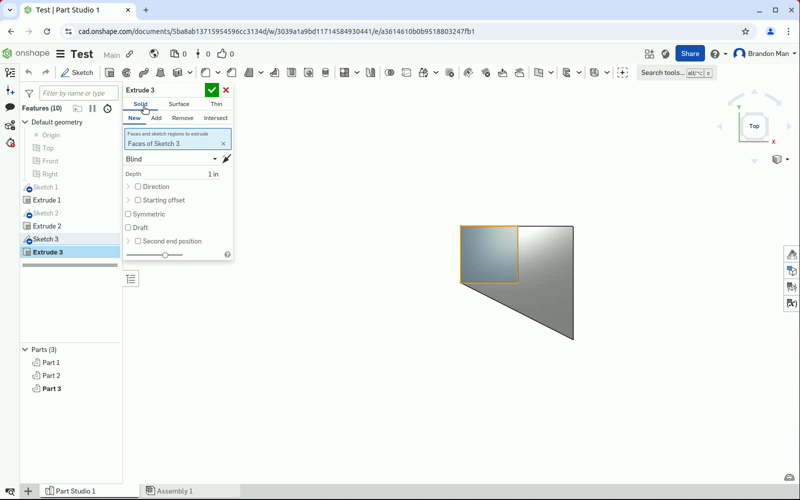
click(143, 106)
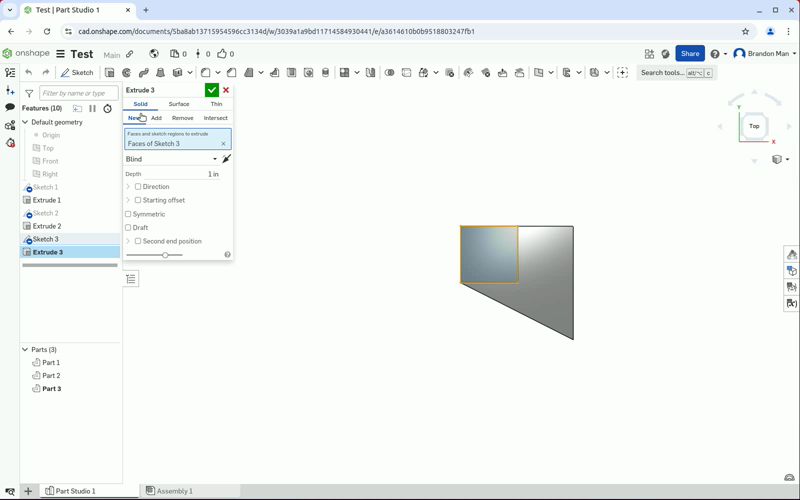
mouse_move(137, 120)
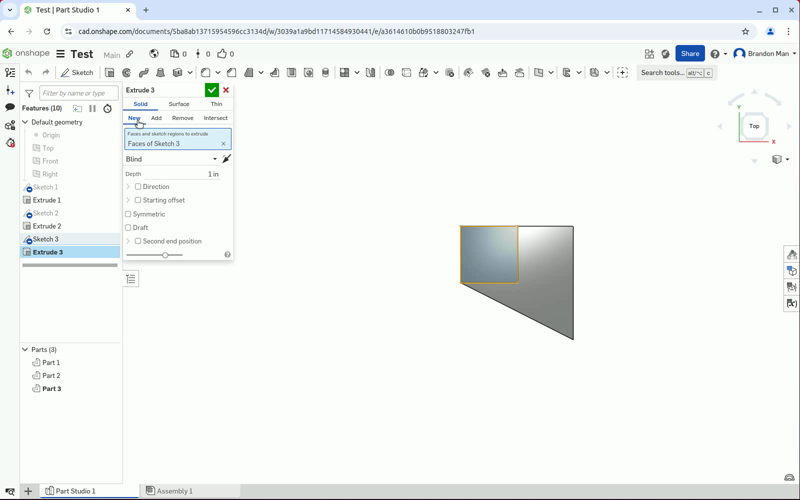
click(137, 120)
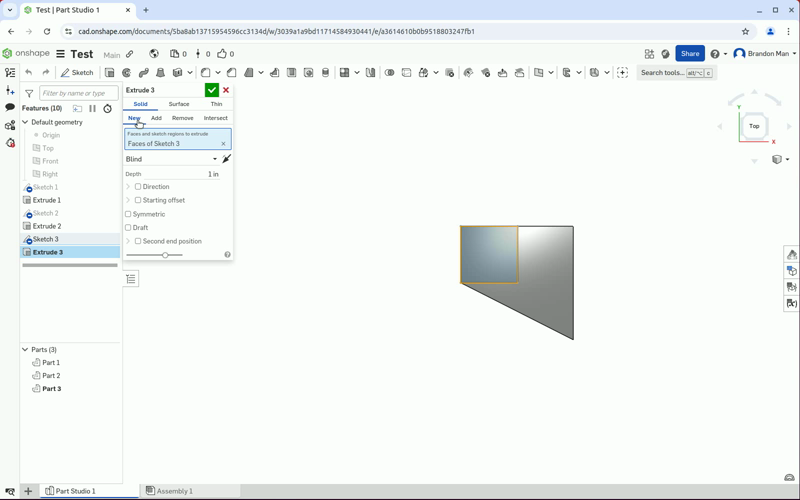
key(tab, 4)
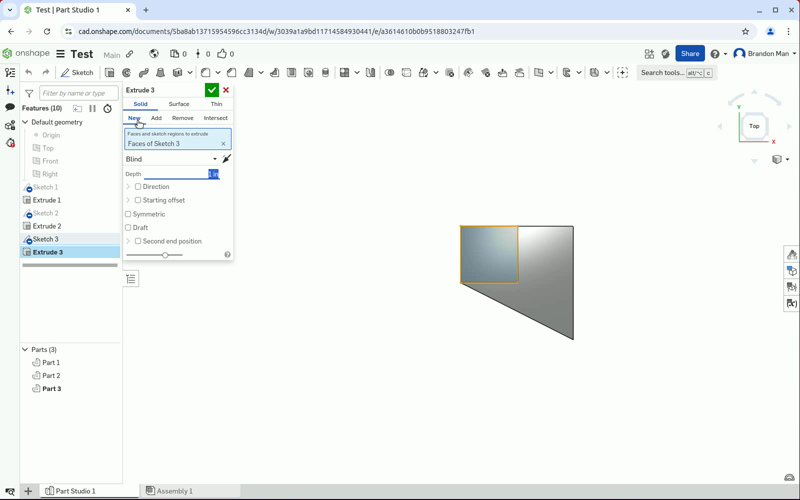
text(17.331)
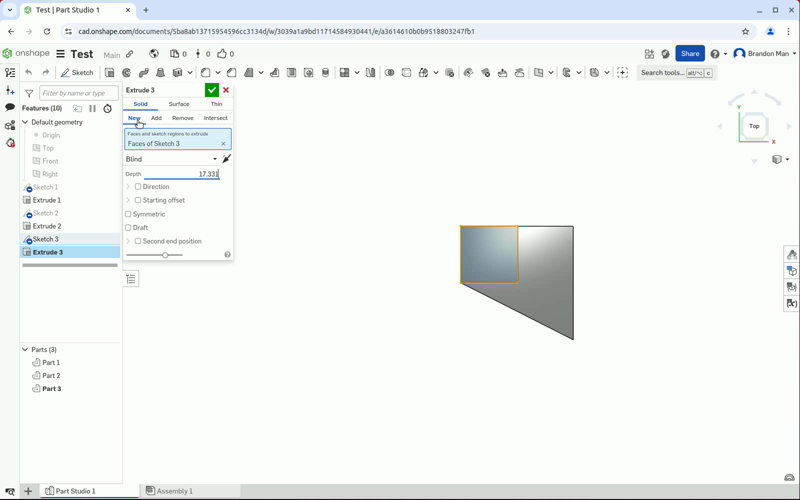
key(enter)
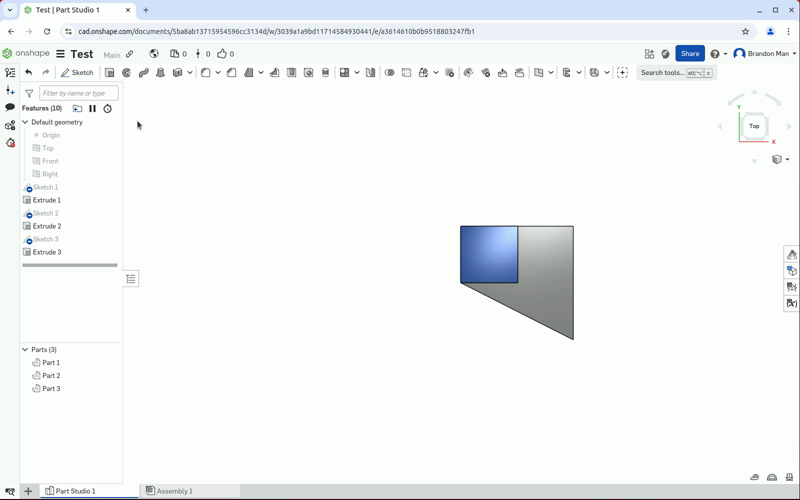
key(shift+h)
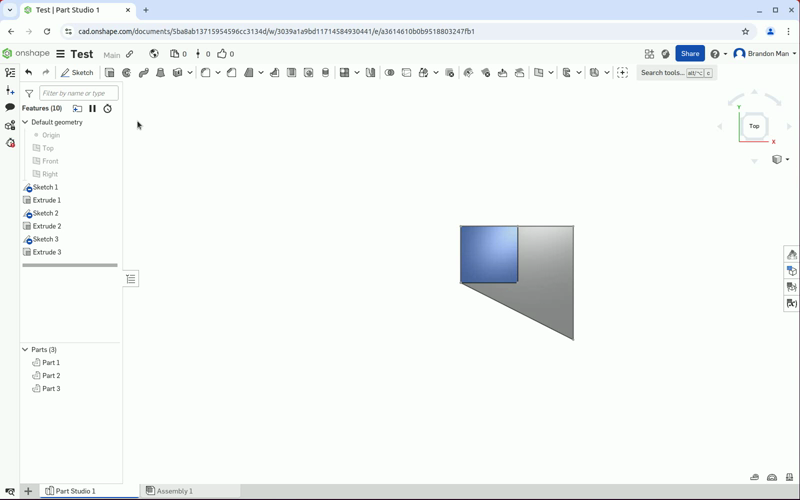
key(shift+h)
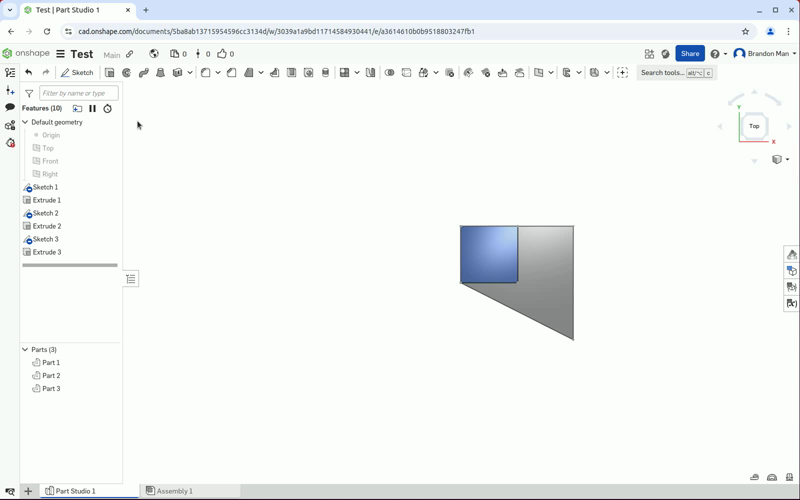
key(shift+7)
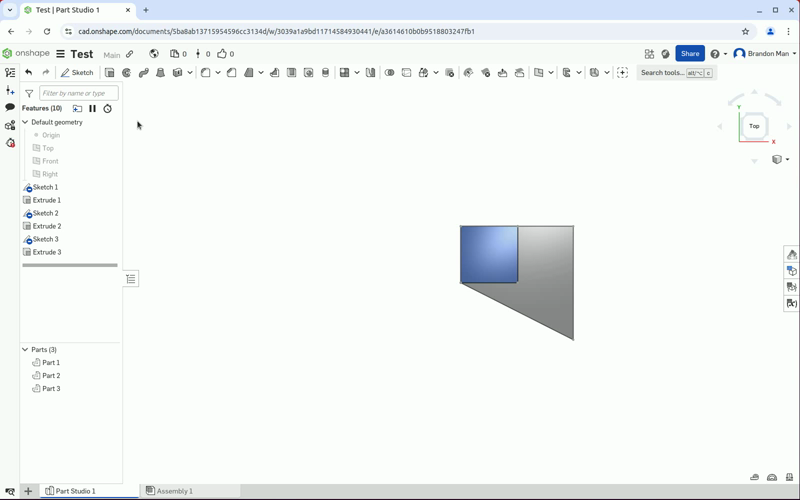
key(up, 3)
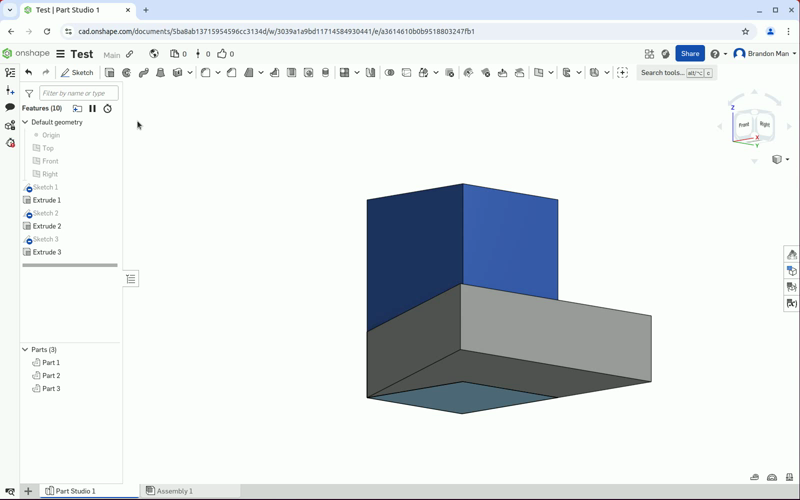
key(left, 3)
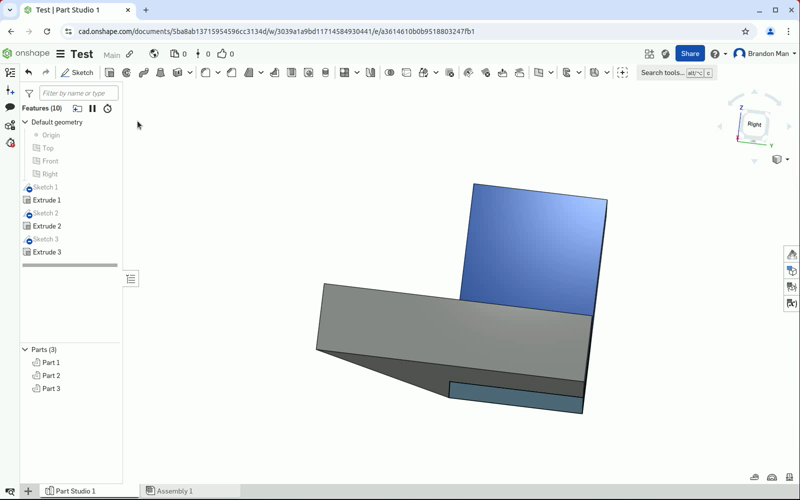
key(right, 3)
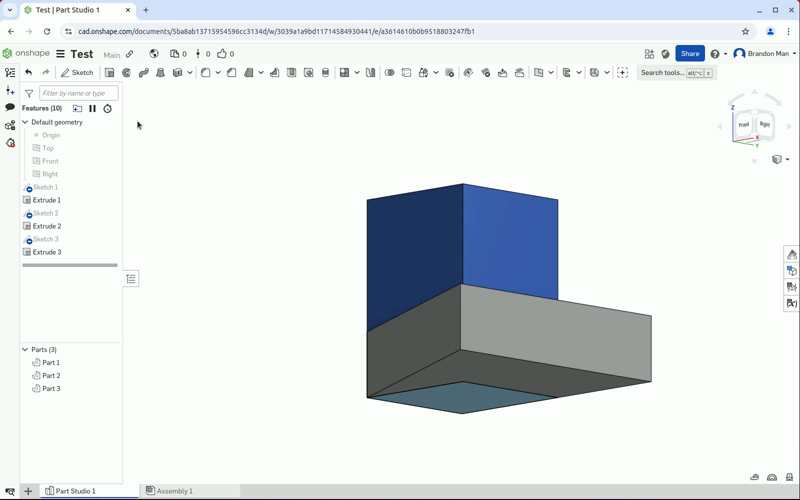
key(down, 3)
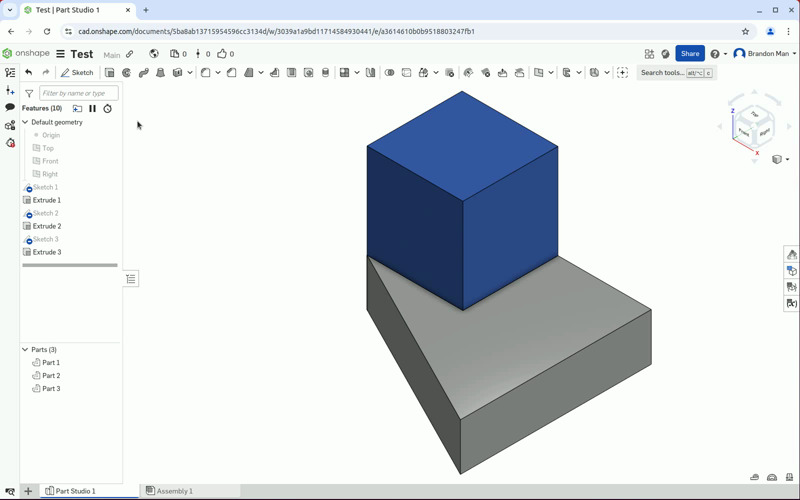
mouse_move(73, 189)
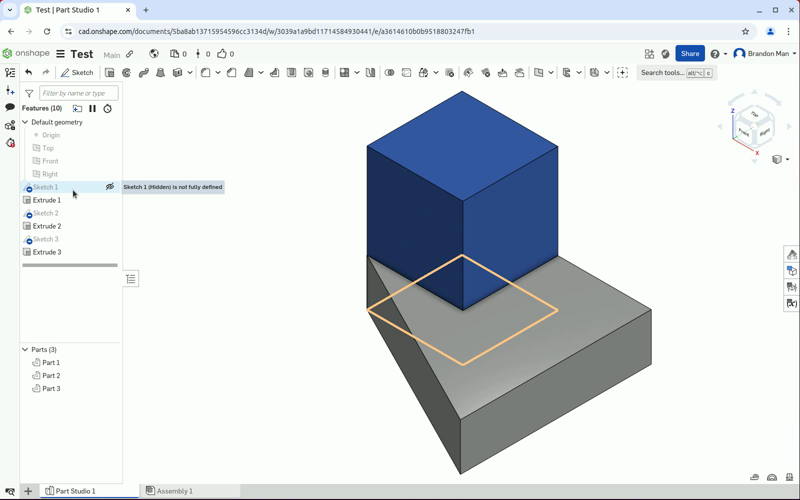
click(73, 189)